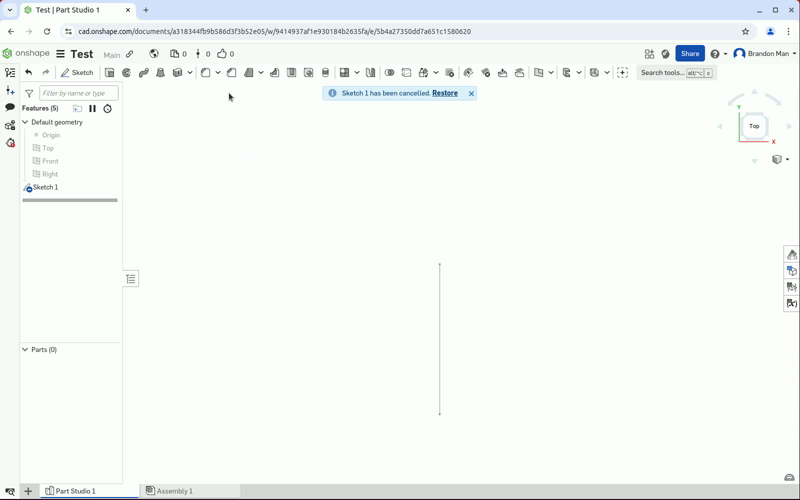
key(shift+h)
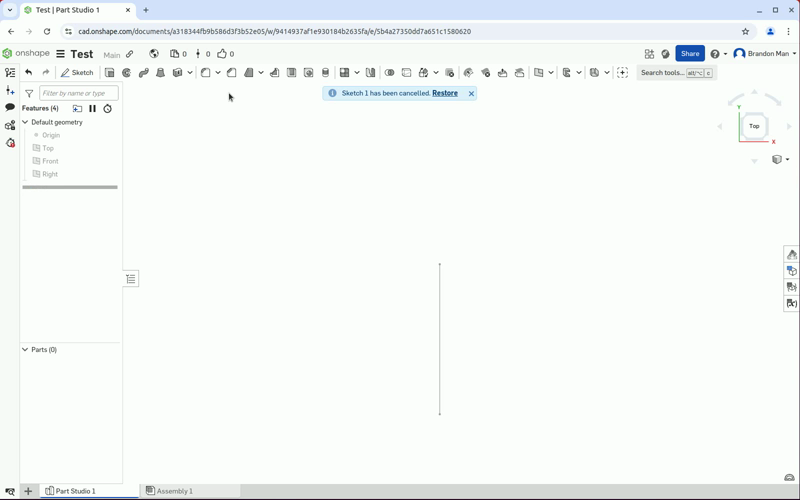
key(shift+s)
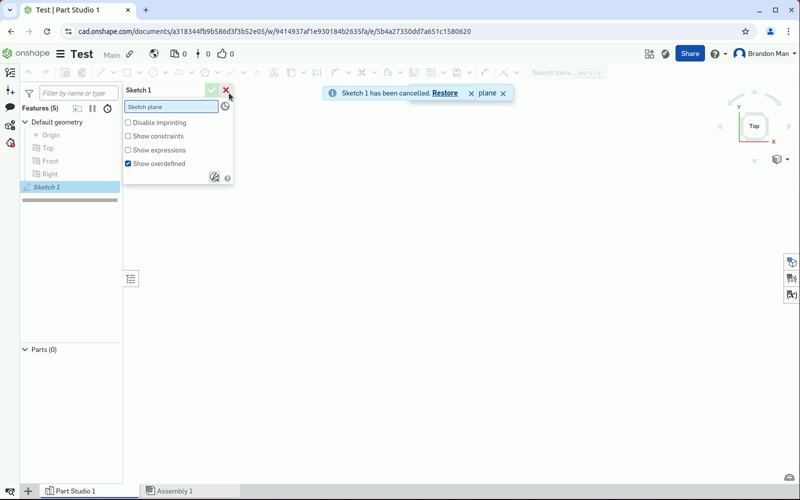
mouse_move(73, 150)
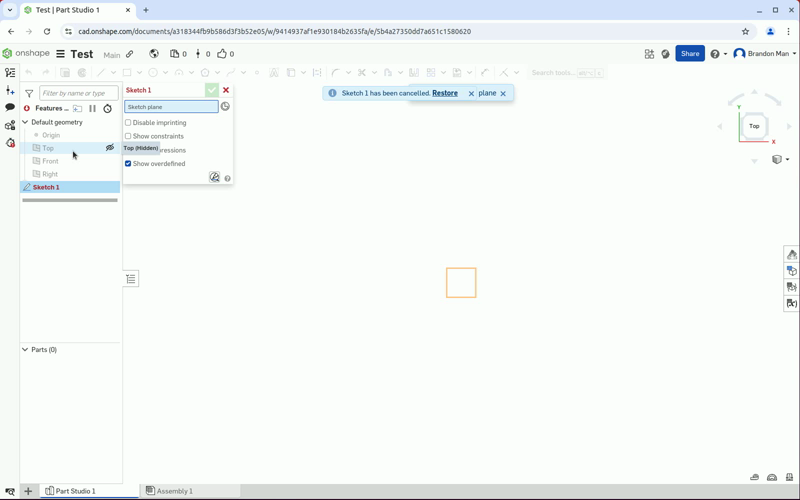
click(73, 150)
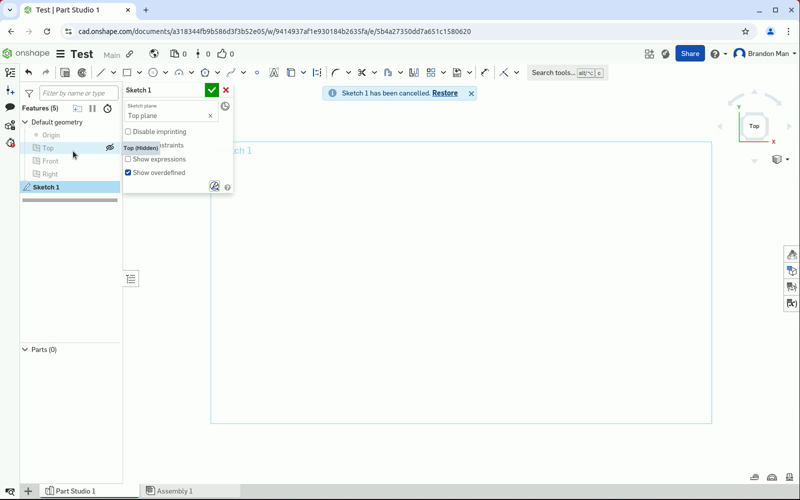
mouse_move(73, 352)
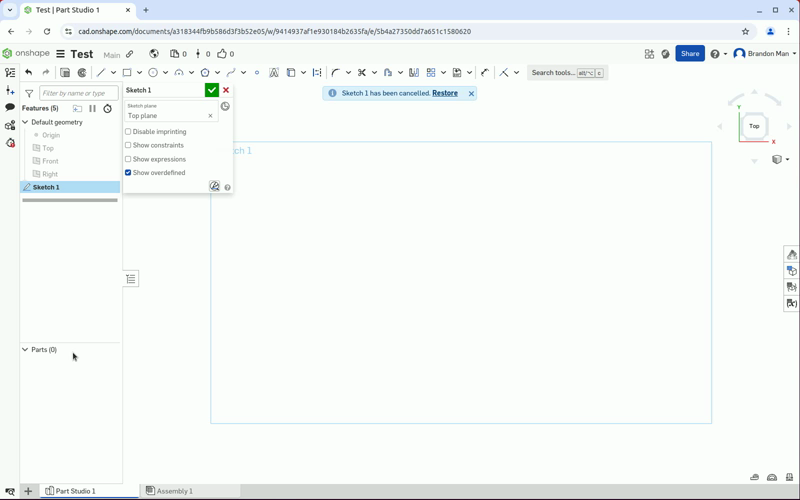
key(y)
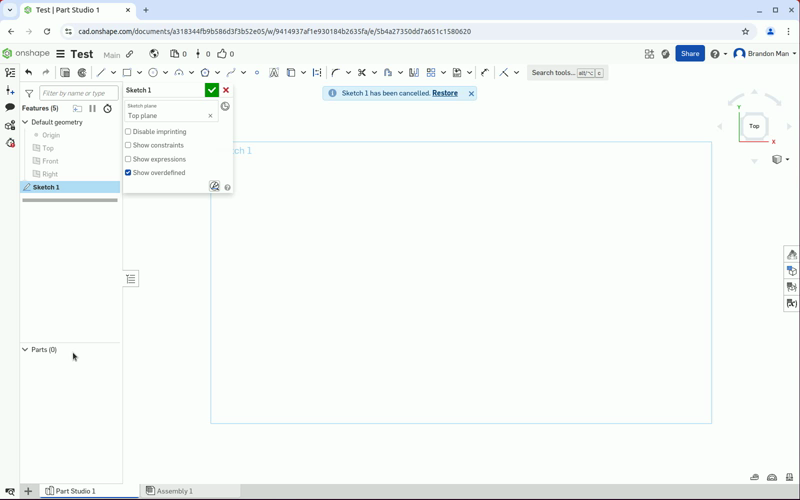
key(l)
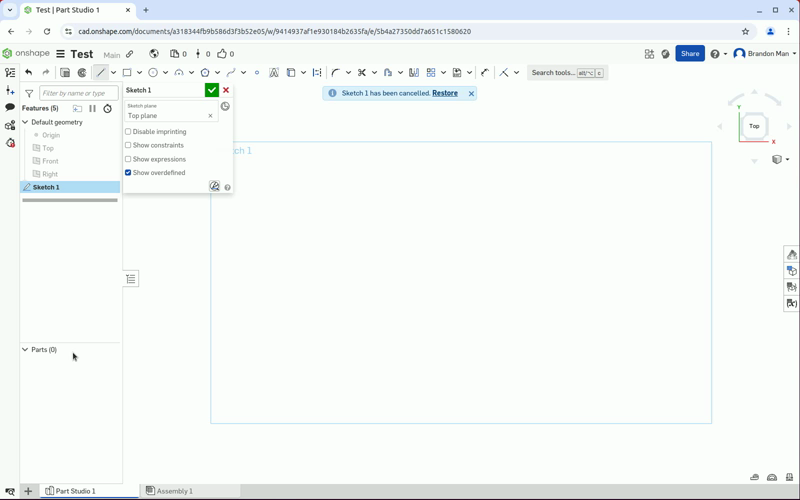
key_down(shift)
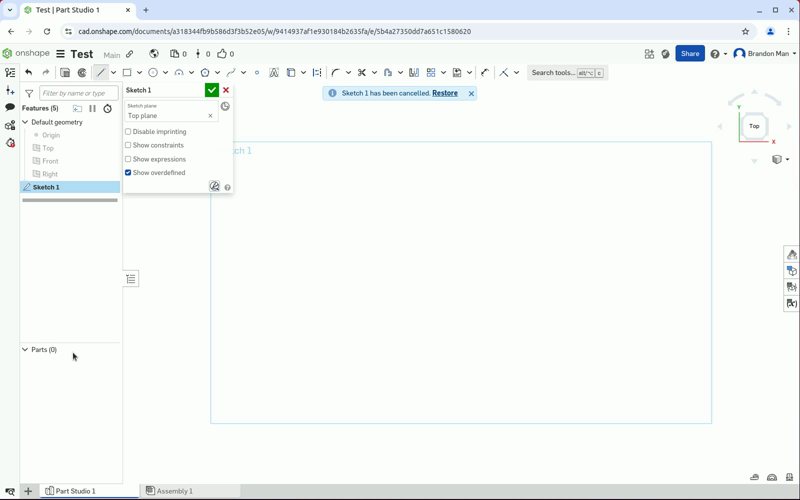
mouse_move(353, 355)
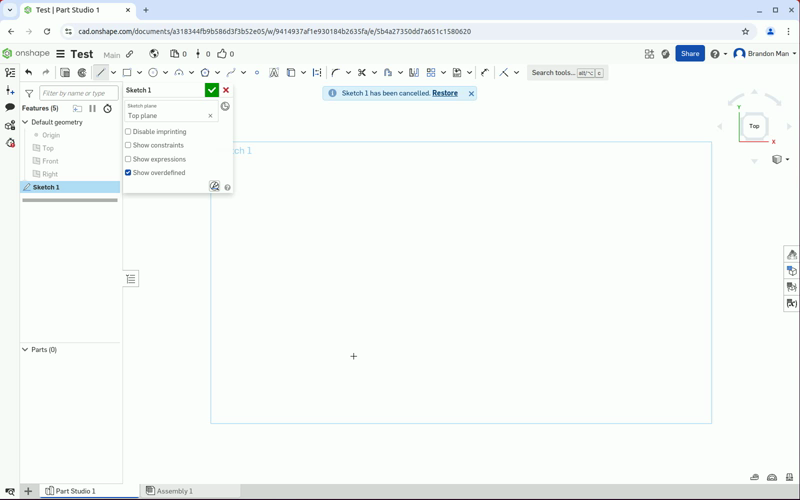
click(353, 355)
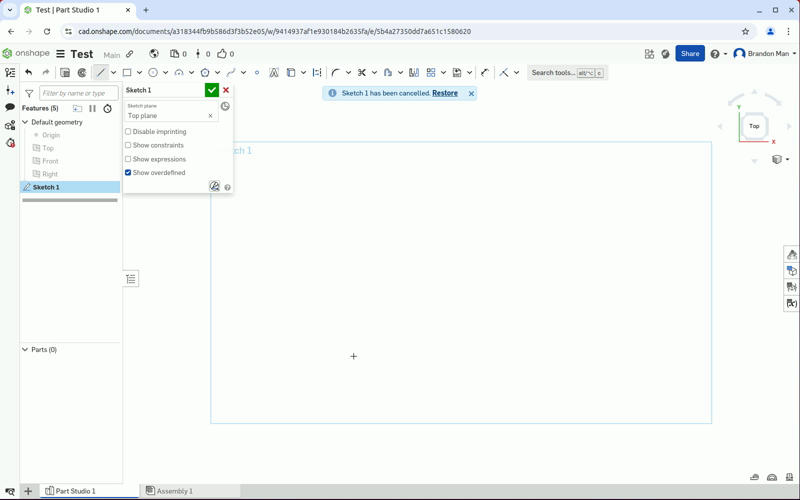
key_up(shift)
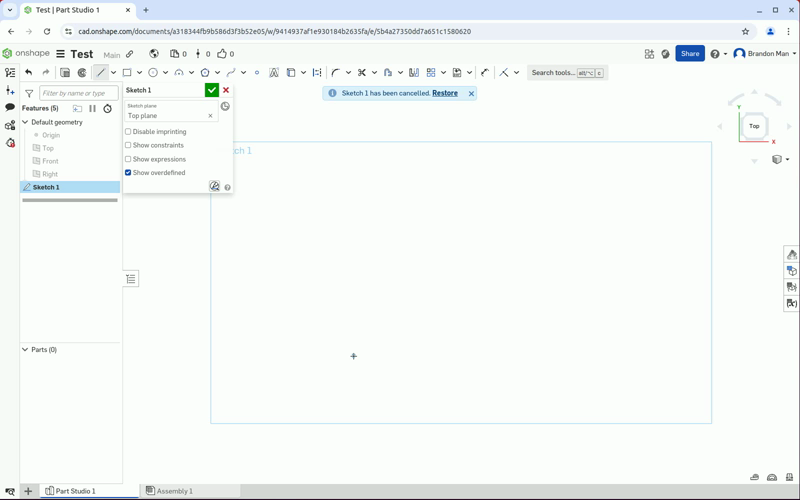
key_down(shift)
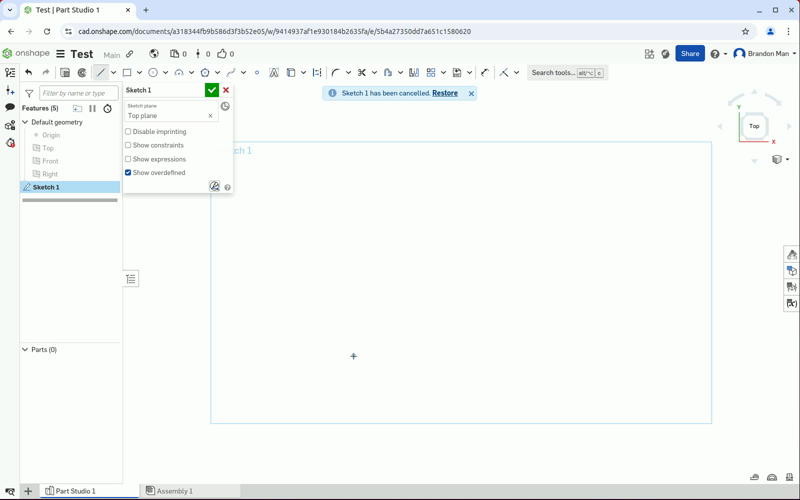
mouse_move(566, 355)
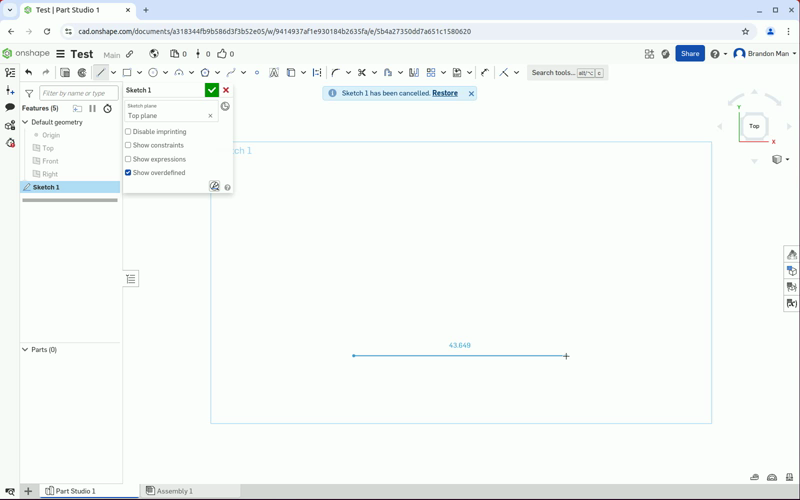
click(566, 355)
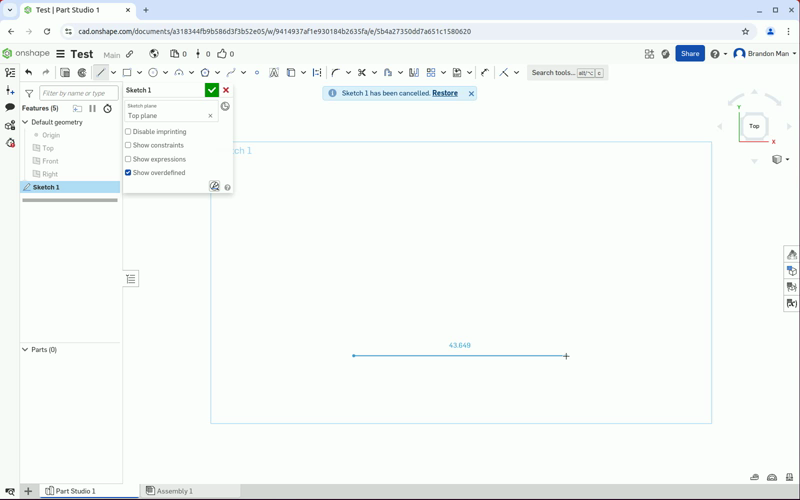
key_up(shift)
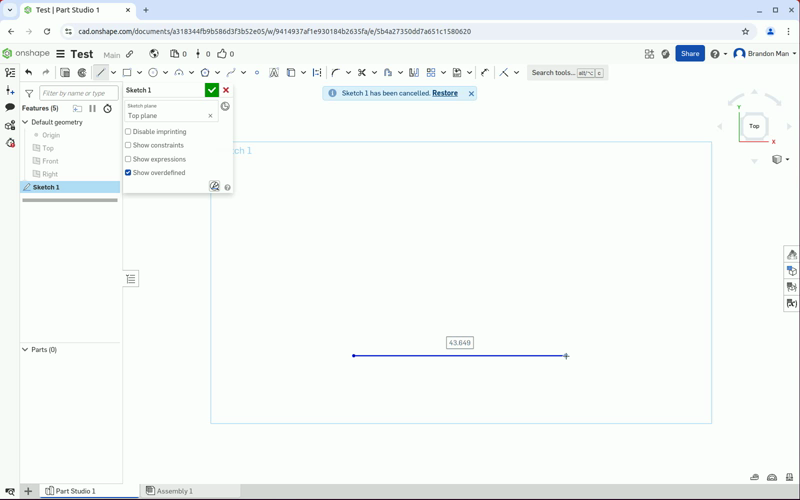
key_down(shift)
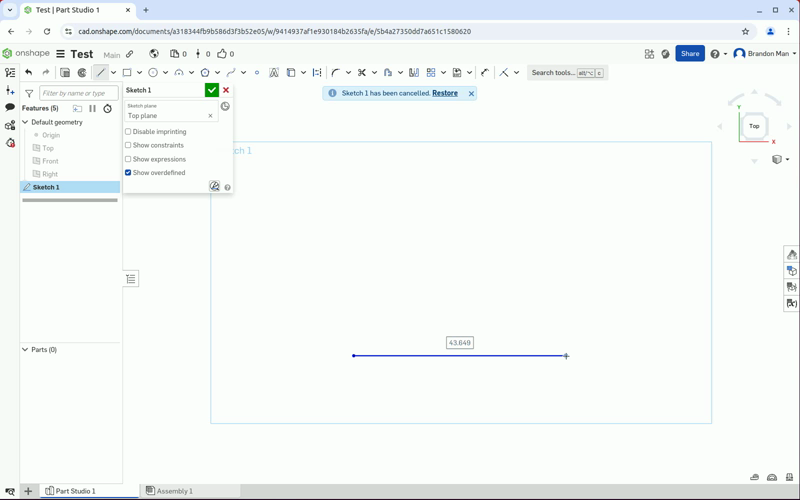
mouse_move(566, 210)
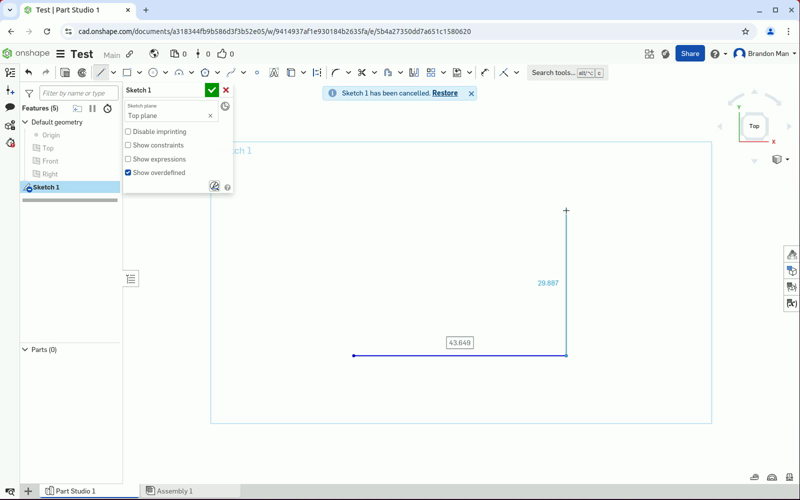
click(566, 210)
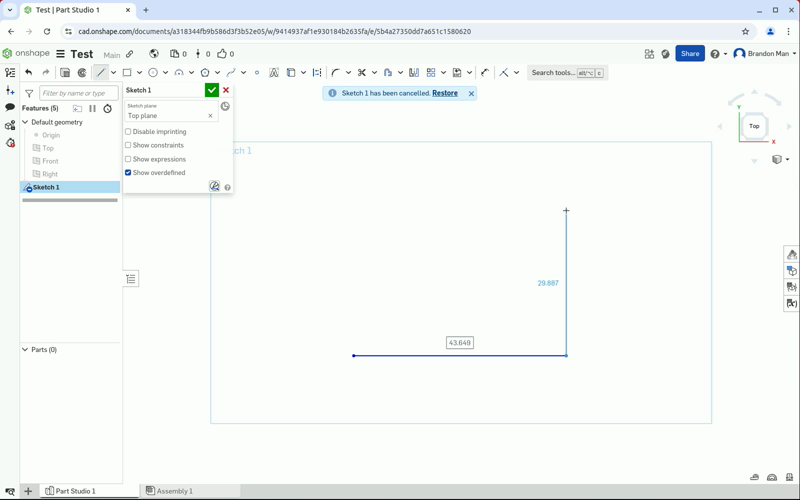
key_up(shift)
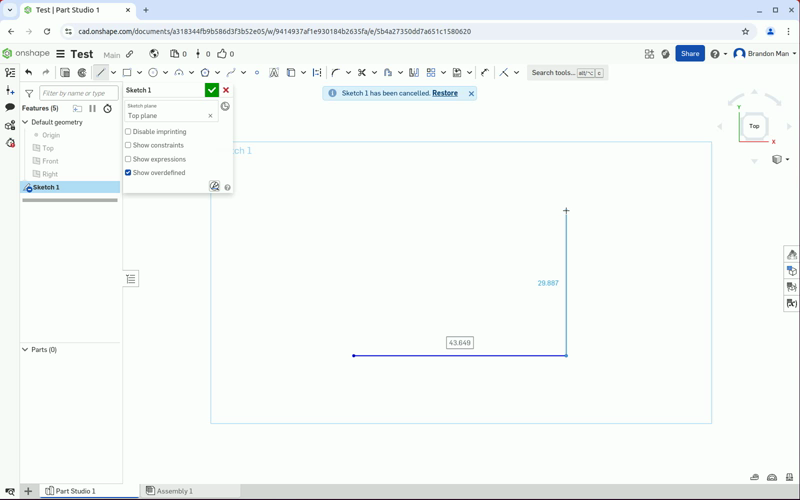
key_down(shift)
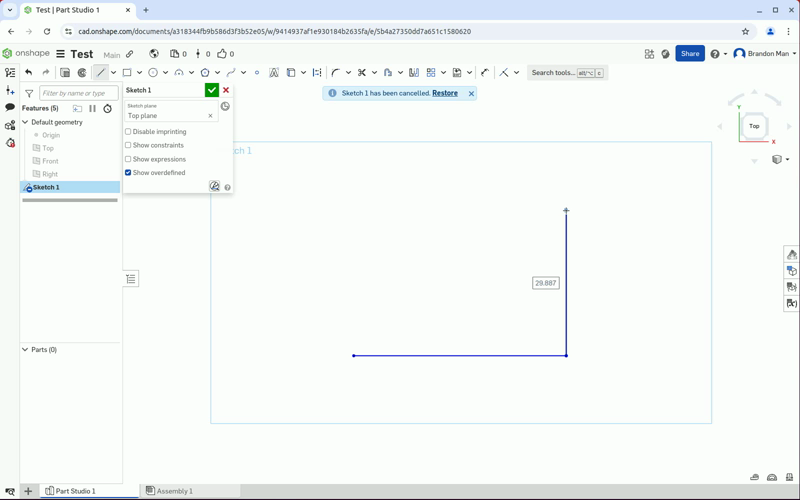
mouse_move(353, 210)
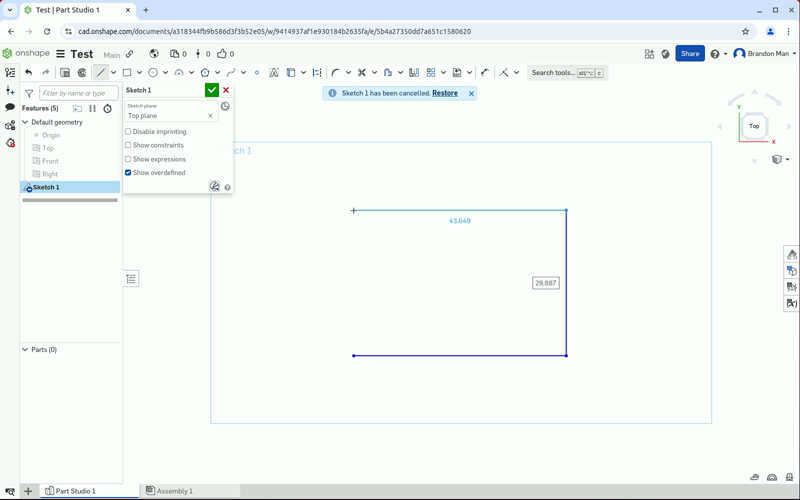
click(353, 210)
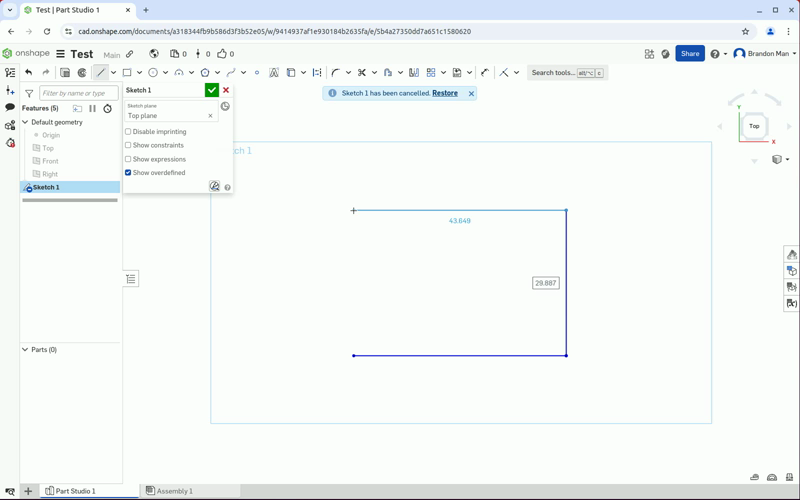
key_up(shift)
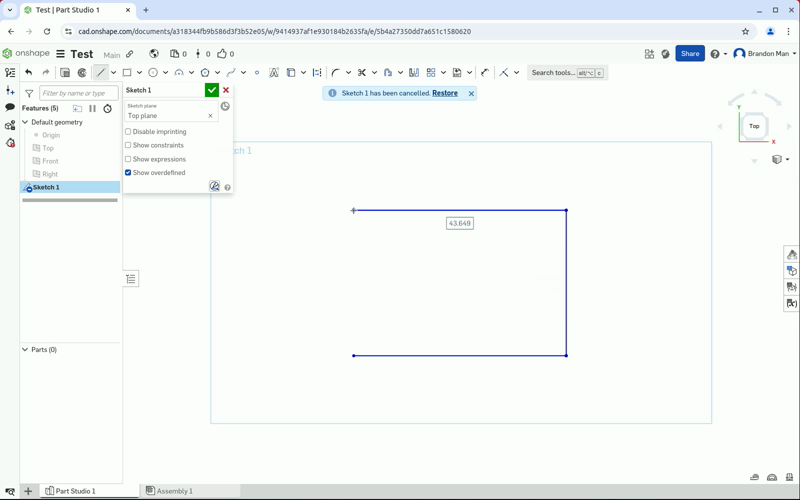
key_down(shift)
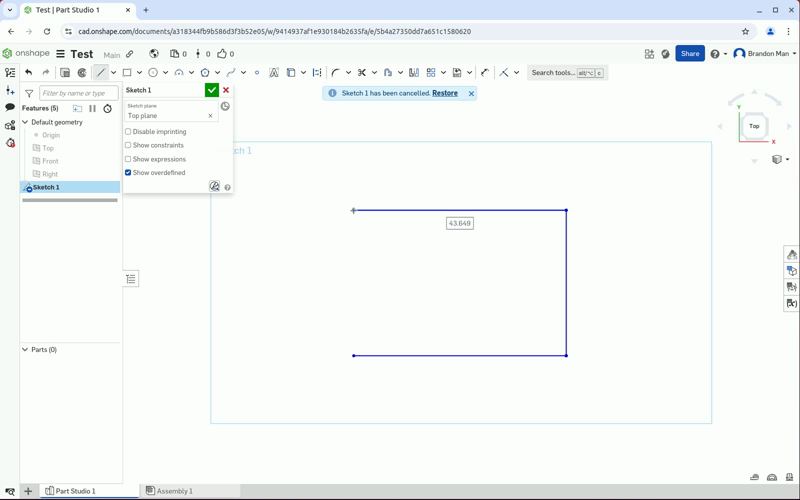
mouse_move(353, 355)
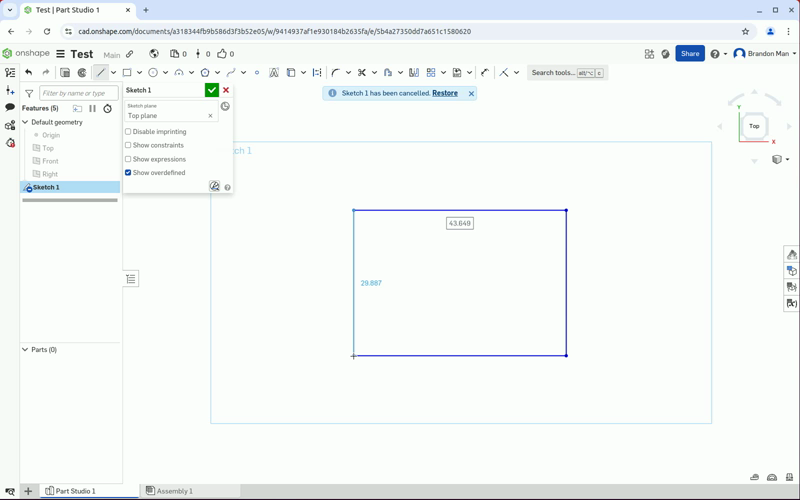
key_up(shift)
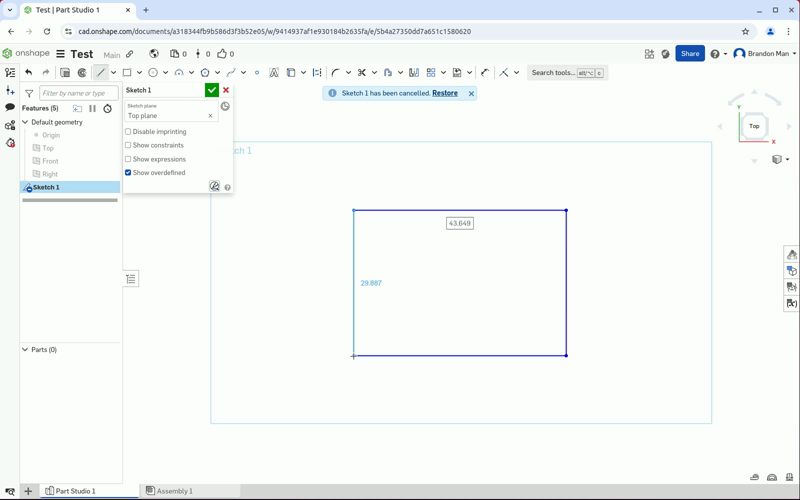
click(353, 355)
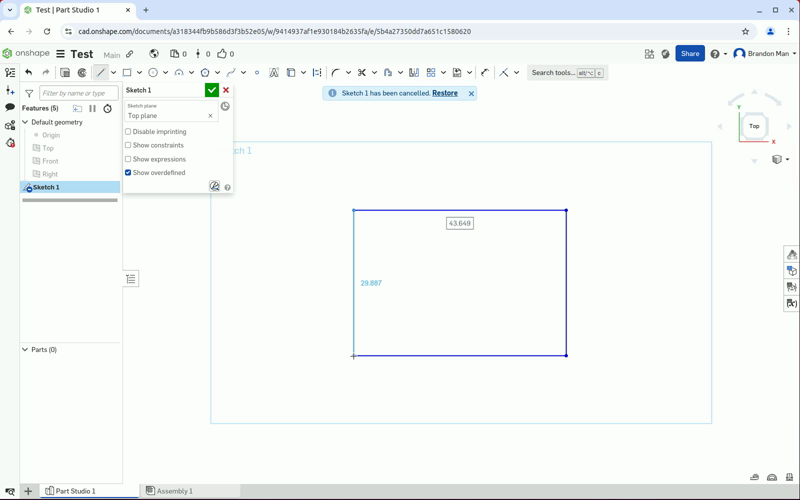
key(esc)
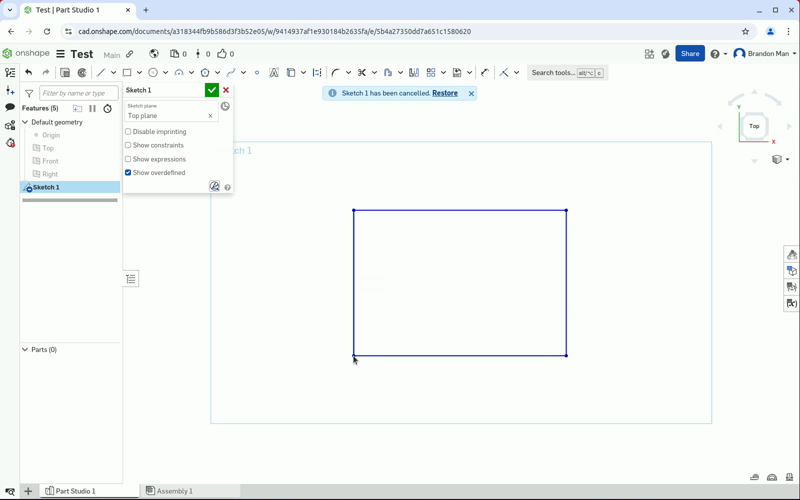
mouse_move(397, 258)
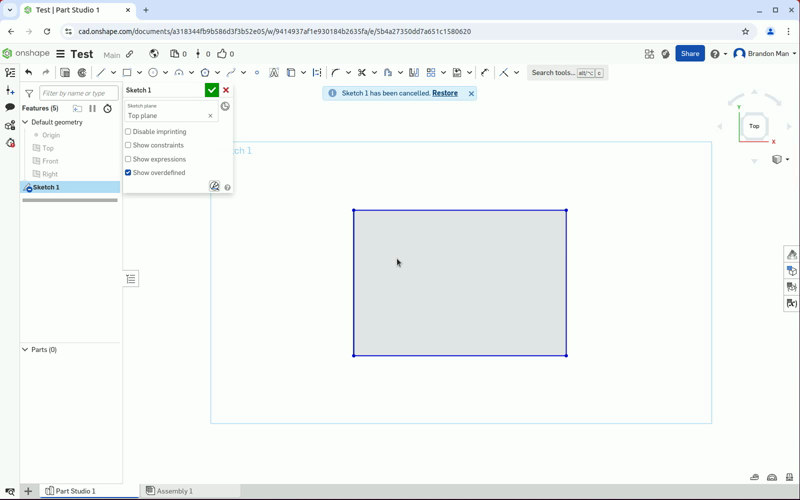
click(397, 258)
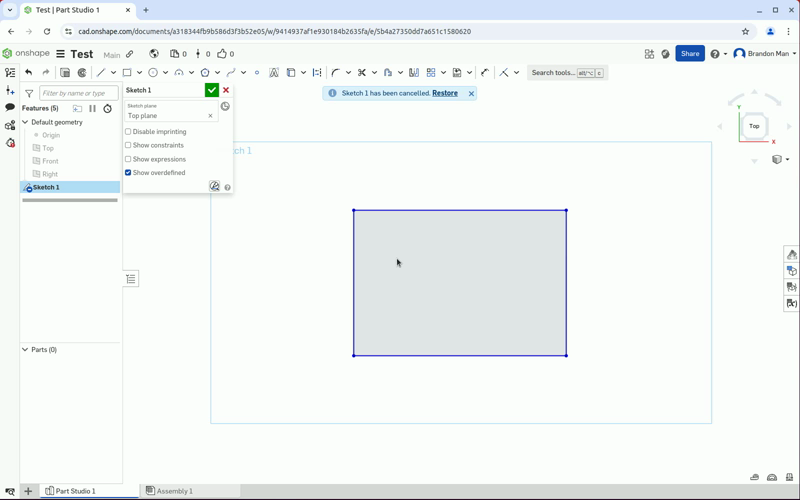
mouse_move(73, 352)
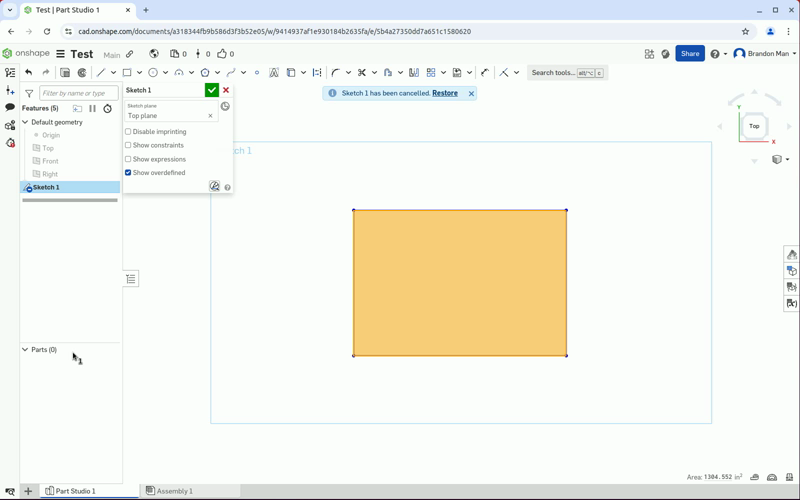
key(shift+y)
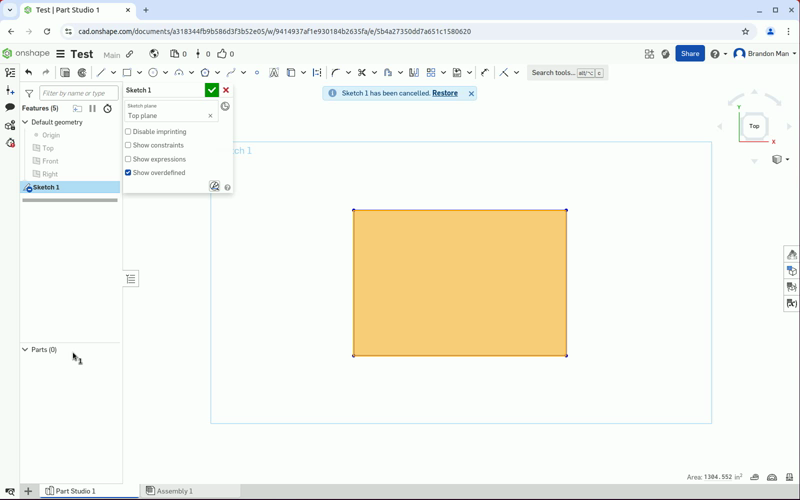
key(shift+e)
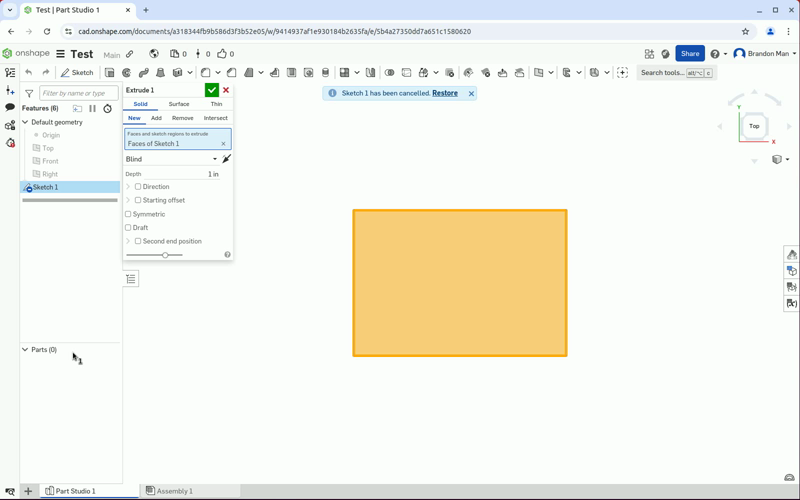
mouse_move(143, 106)
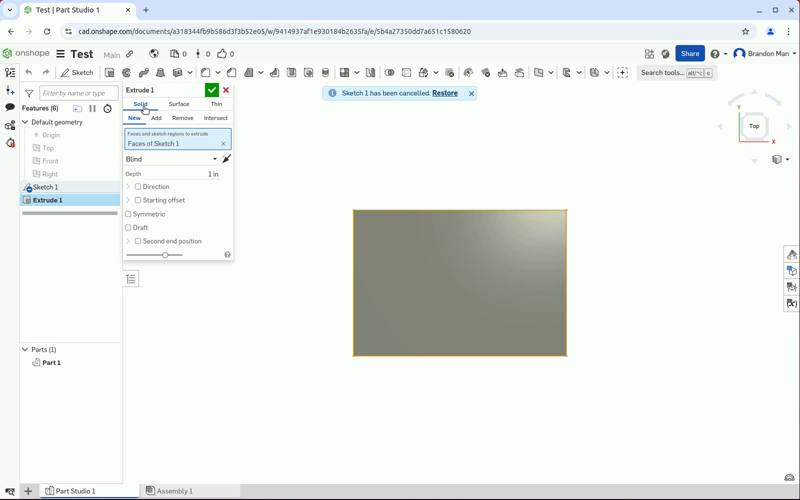
click(143, 106)
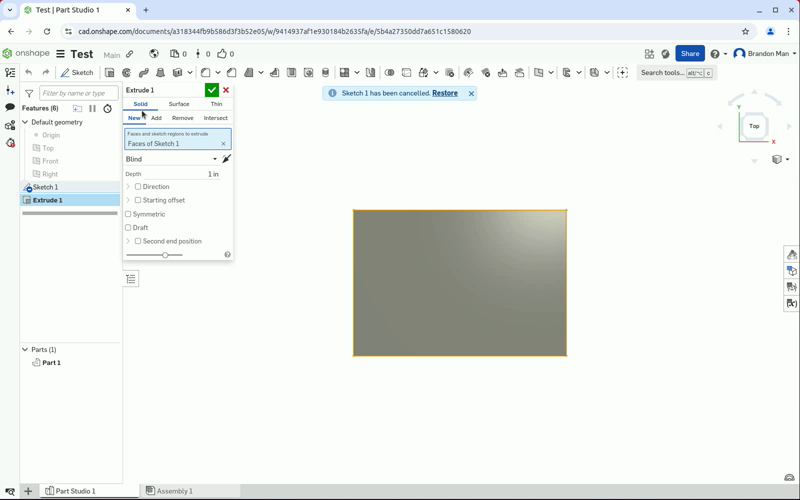
mouse_move(137, 120)
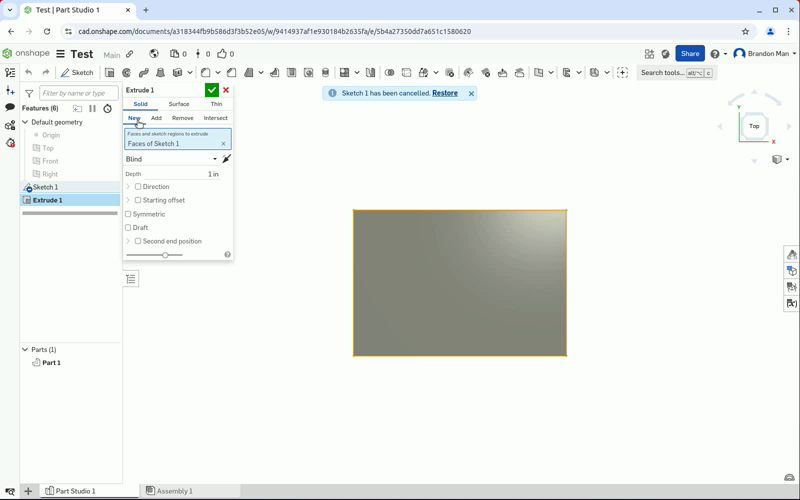
click(137, 120)
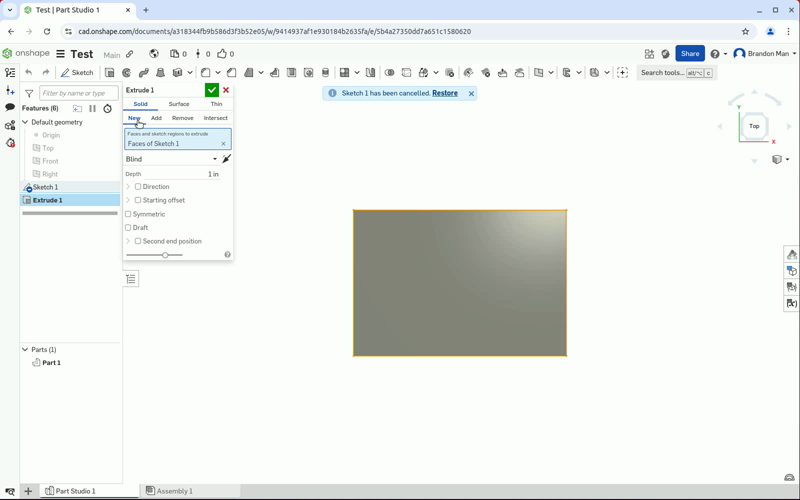
key(tab, 4)
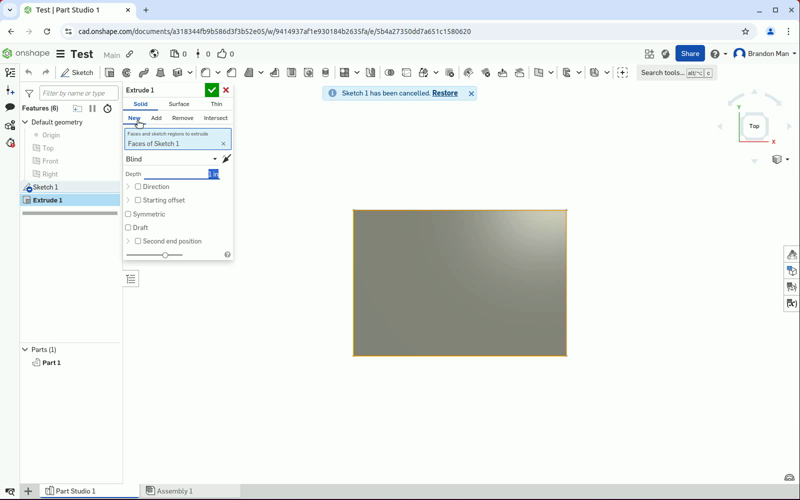
text(-1.204)
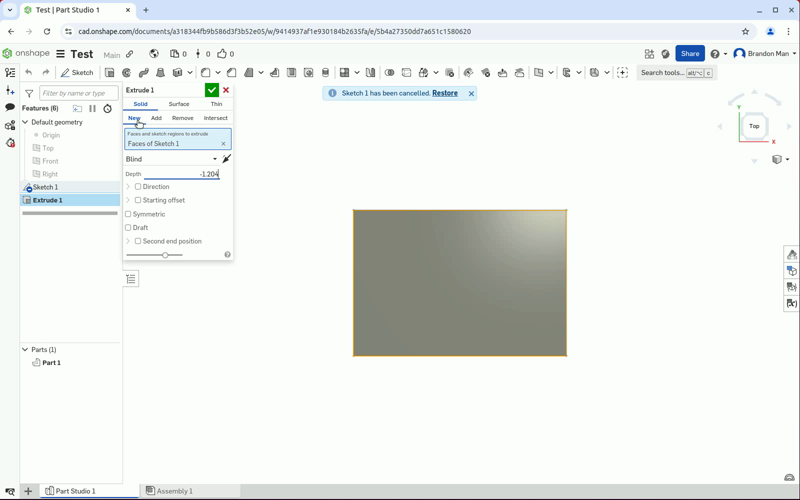
key(enter)
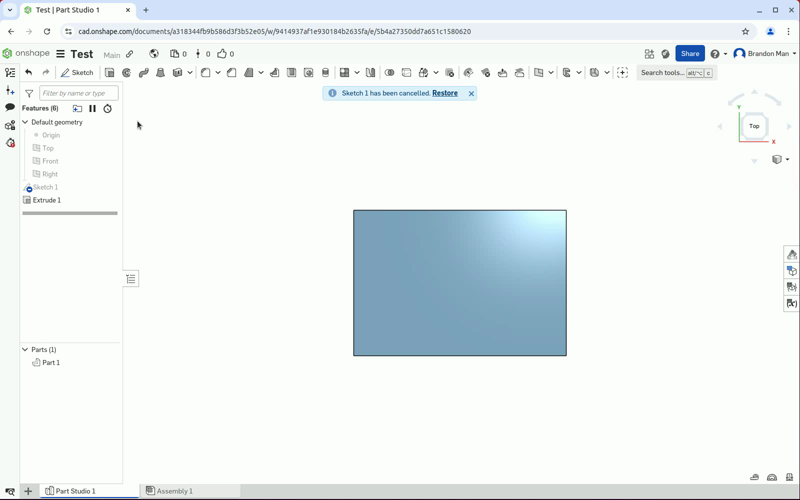
key(shift+h)
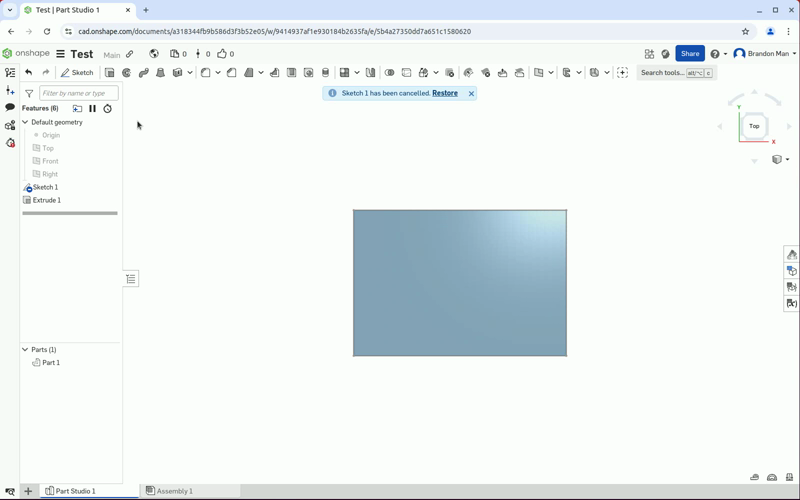
key(shift+h)
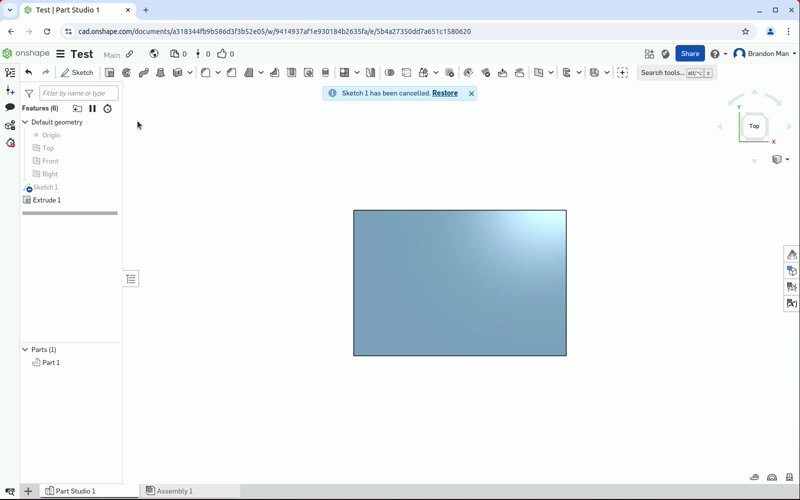
mouse_move(73, 189)
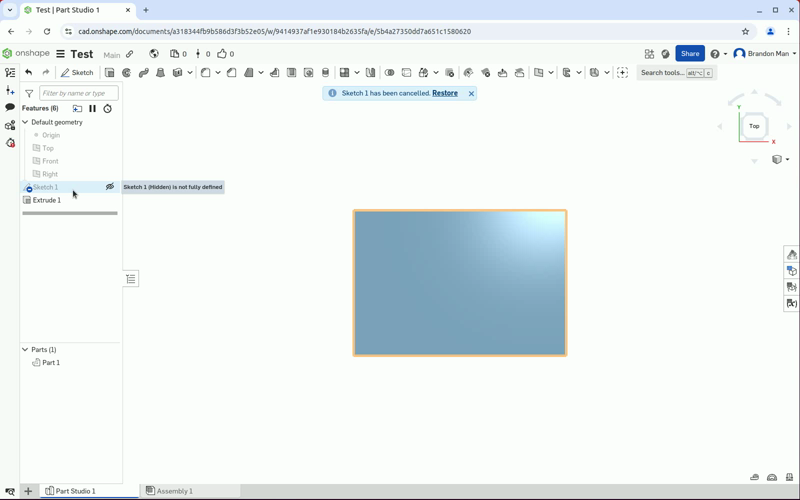
click(73, 189)
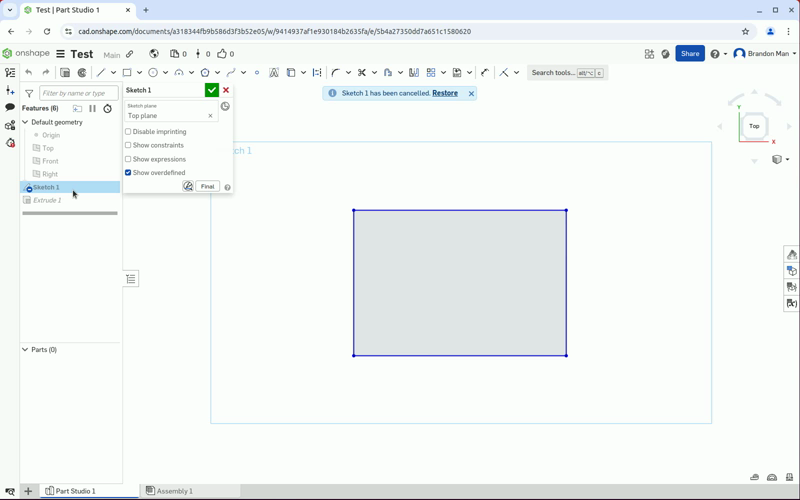
mouse_move(229, 92)
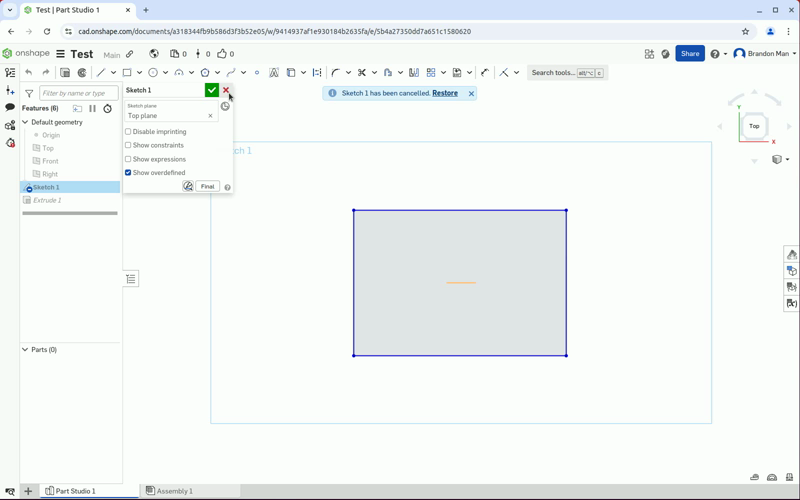
click(229, 92)
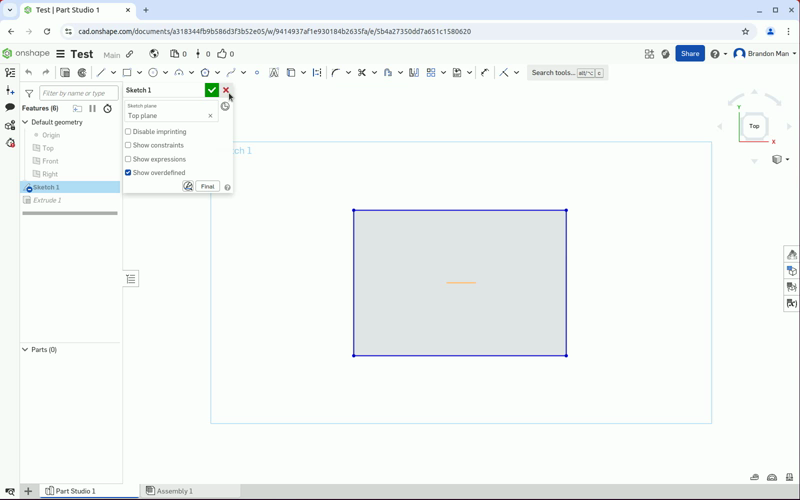
key(shift+s)
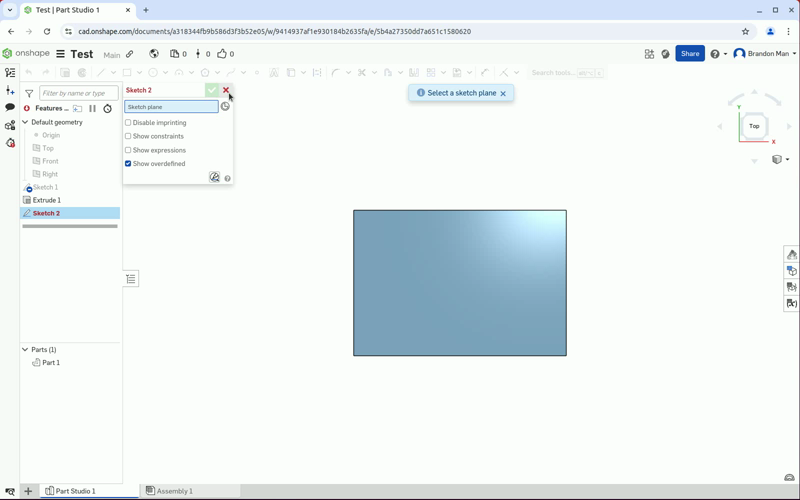
mouse_move(73, 150)
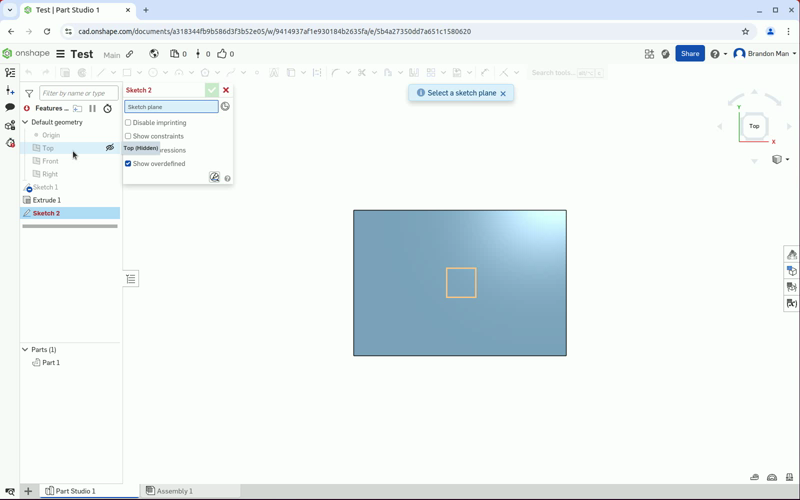
click(73, 150)
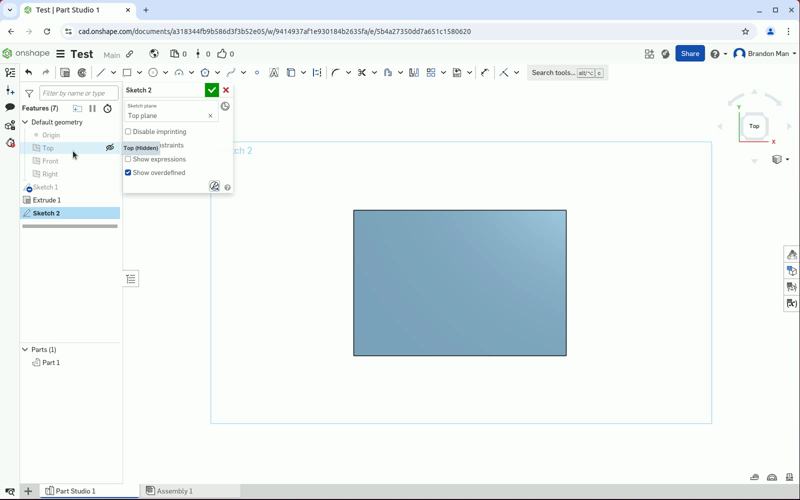
mouse_move(73, 352)
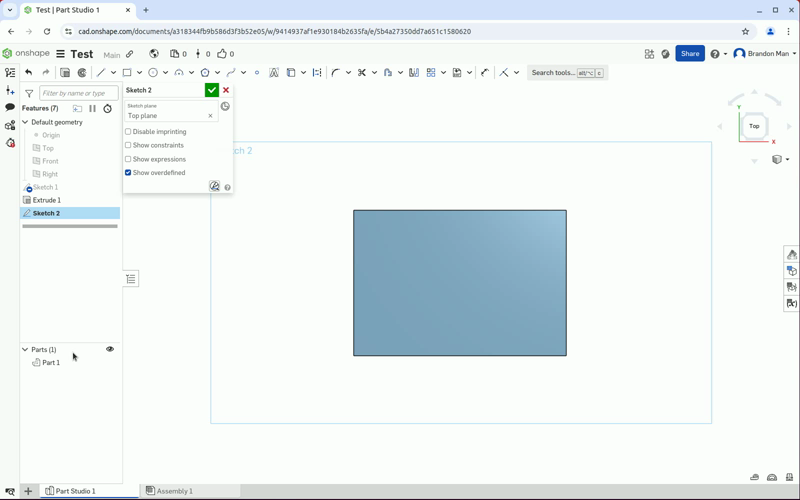
key(y)
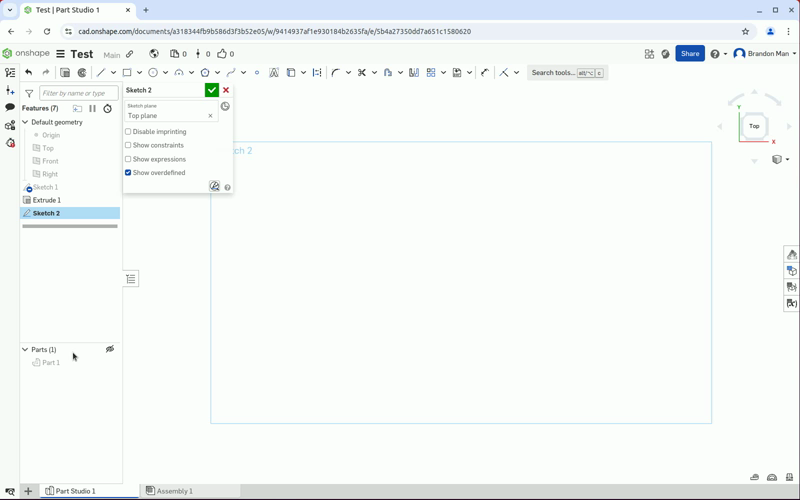
key(l)
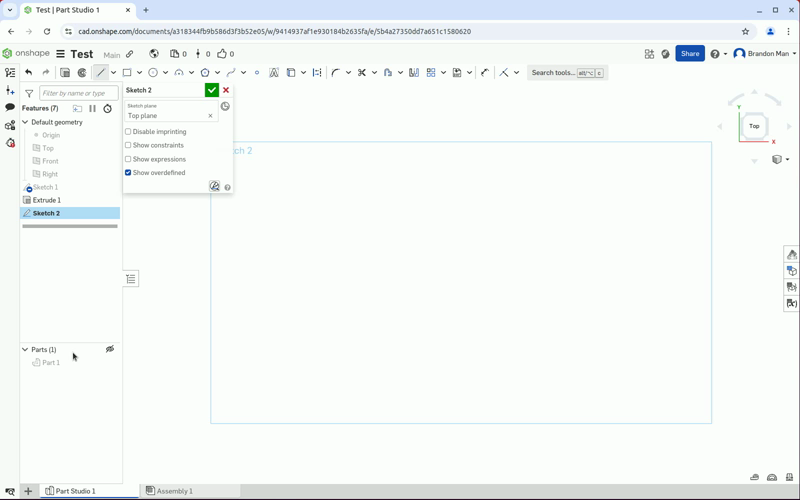
key_down(shift)
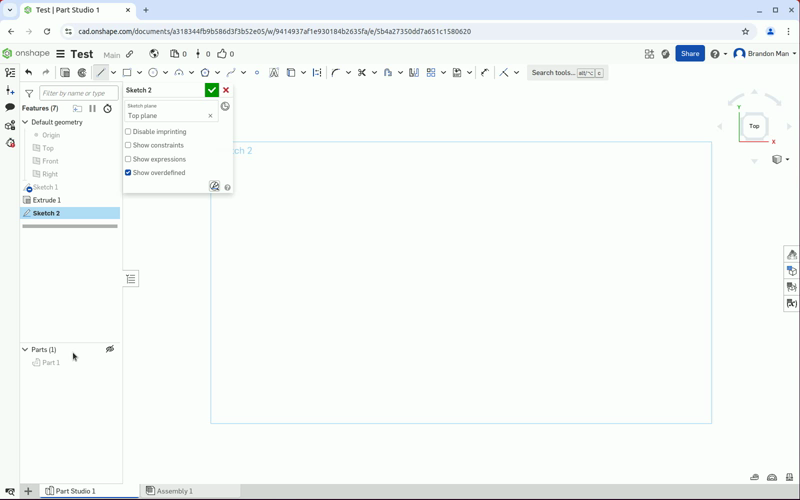
mouse_move(348, 362)
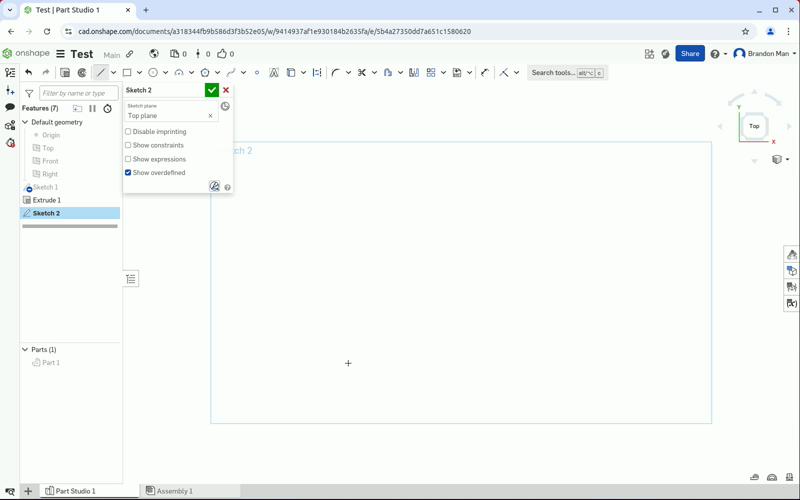
click(348, 362)
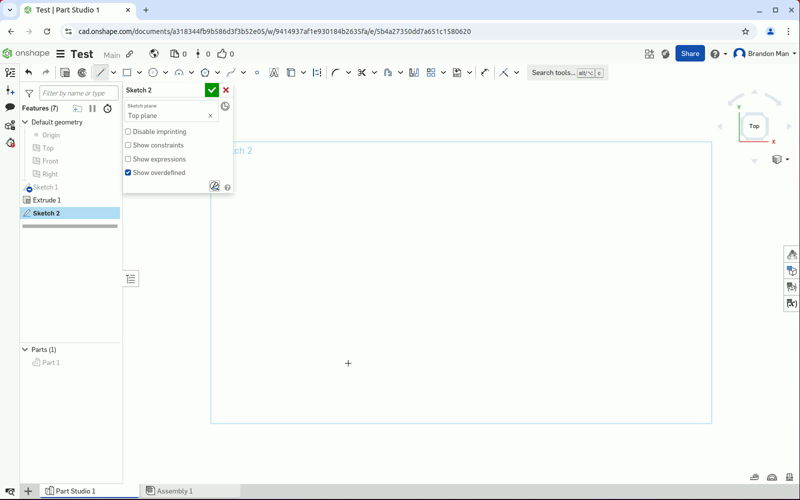
key_up(shift)
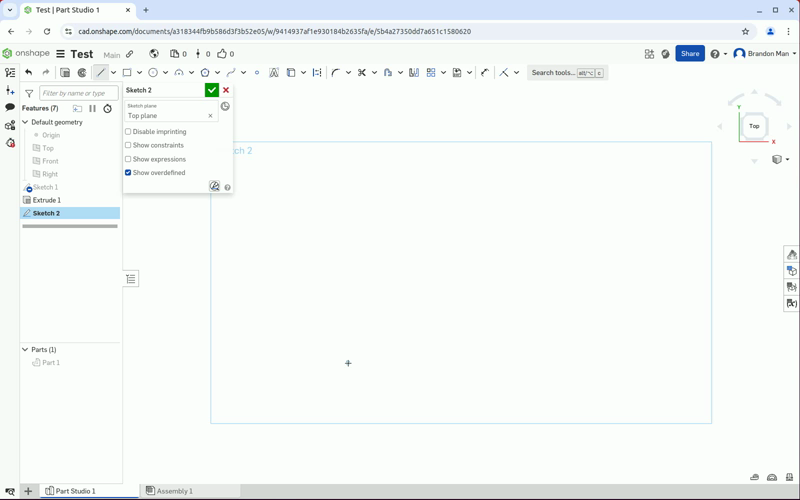
key_down(shift)
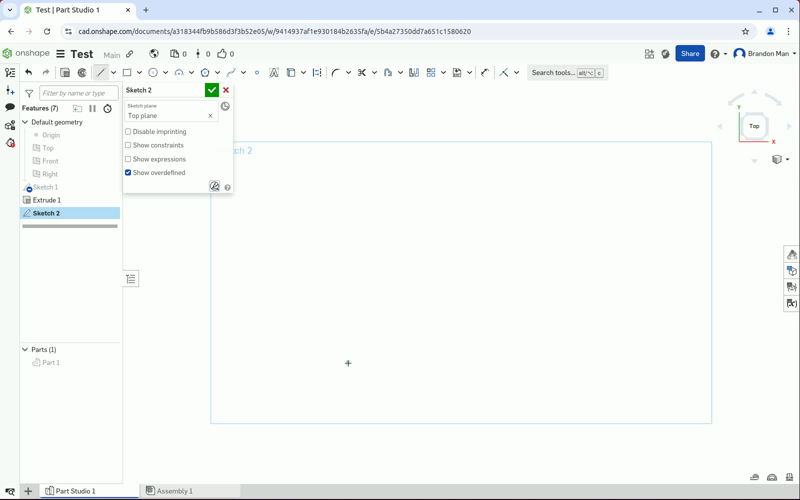
mouse_move(572, 362)
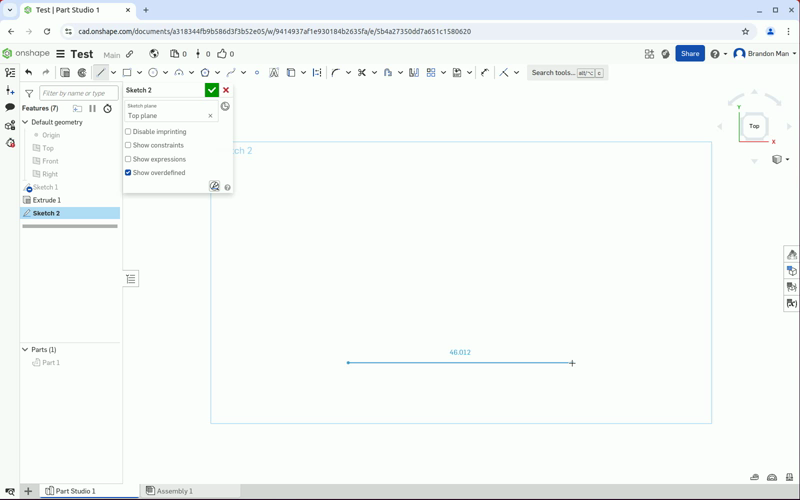
click(572, 362)
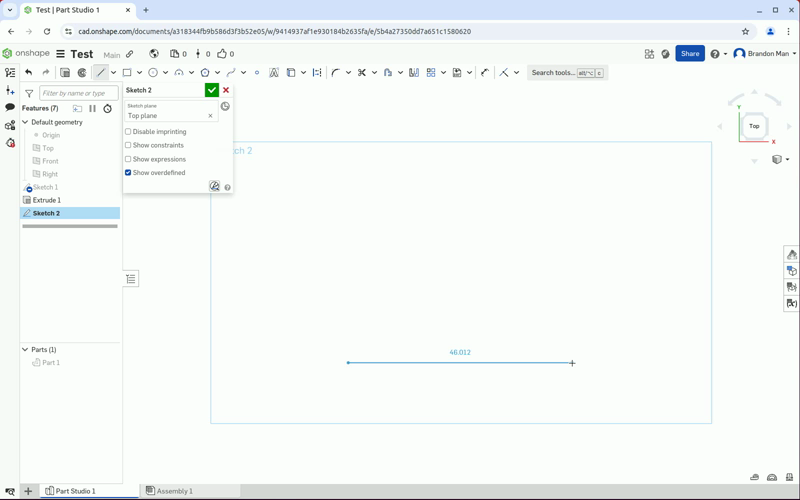
key_up(shift)
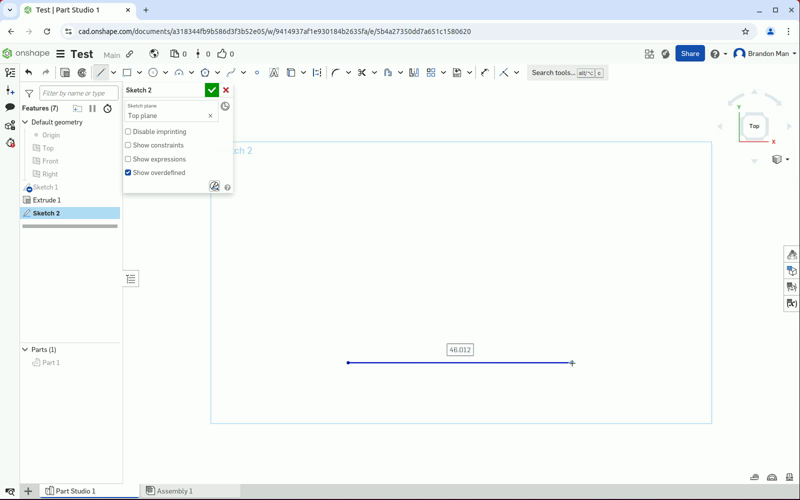
key_down(shift)
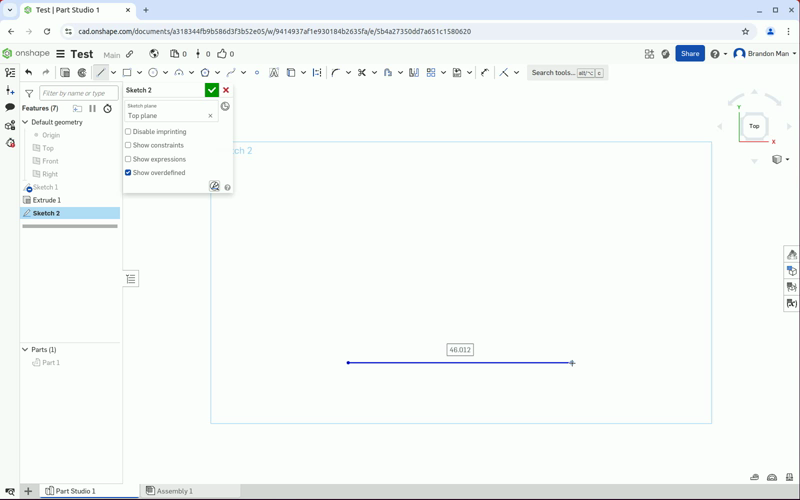
mouse_move(572, 202)
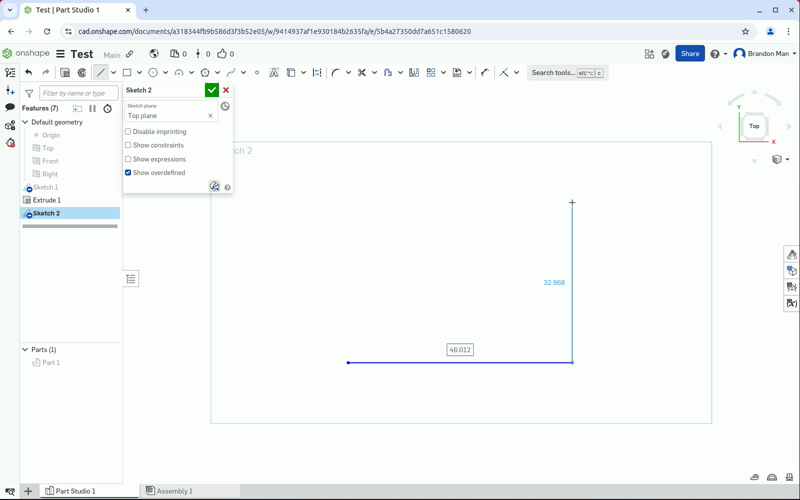
click(572, 202)
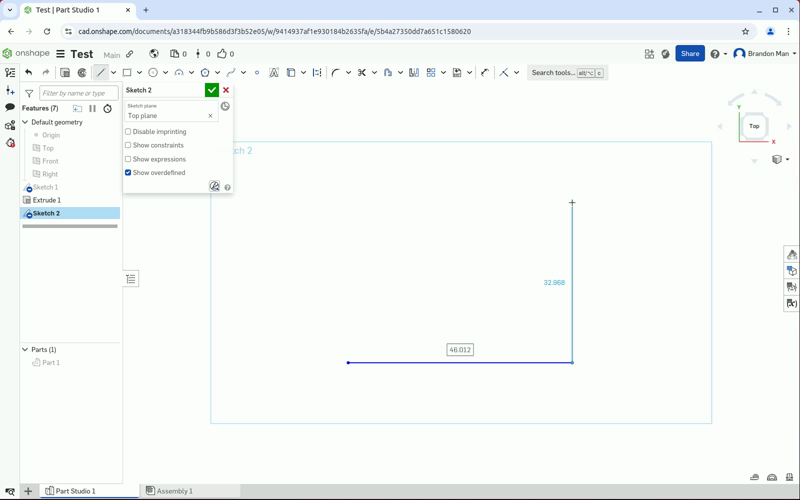
key_up(shift)
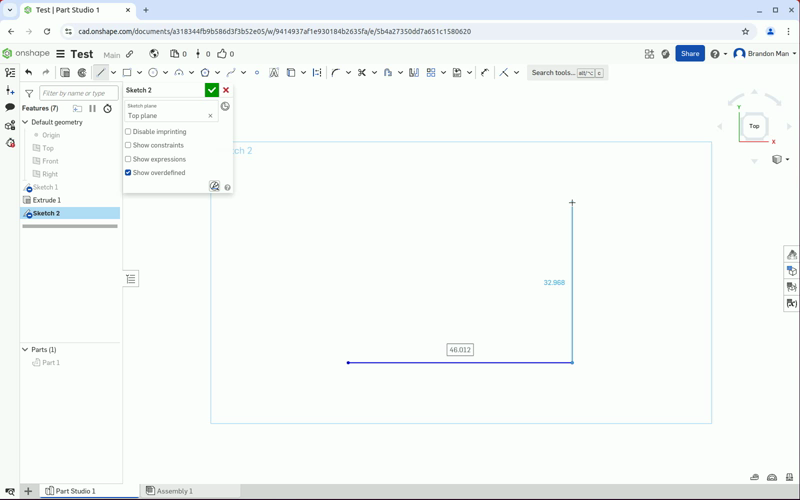
key_down(shift)
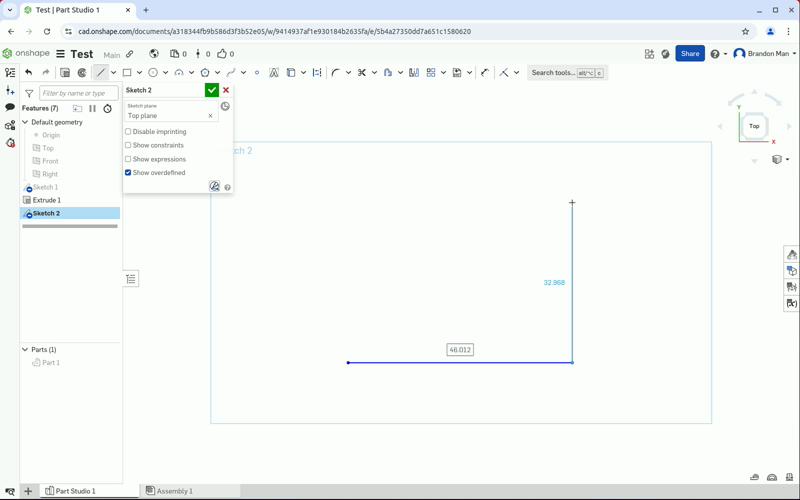
mouse_move(348, 202)
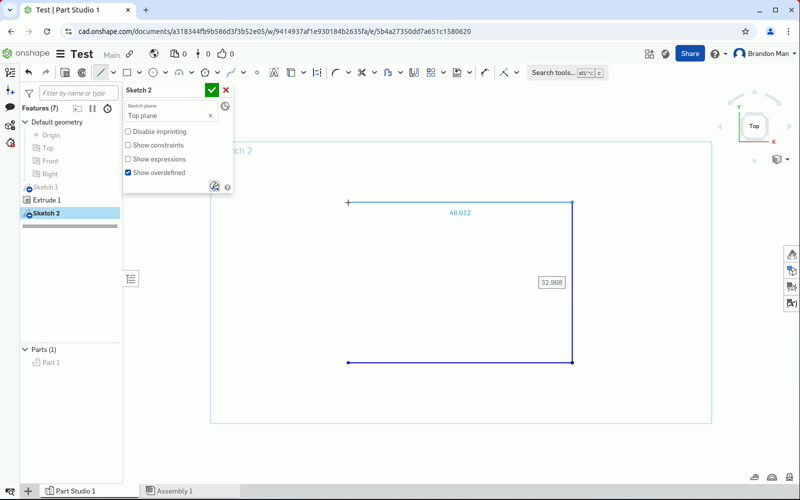
click(348, 202)
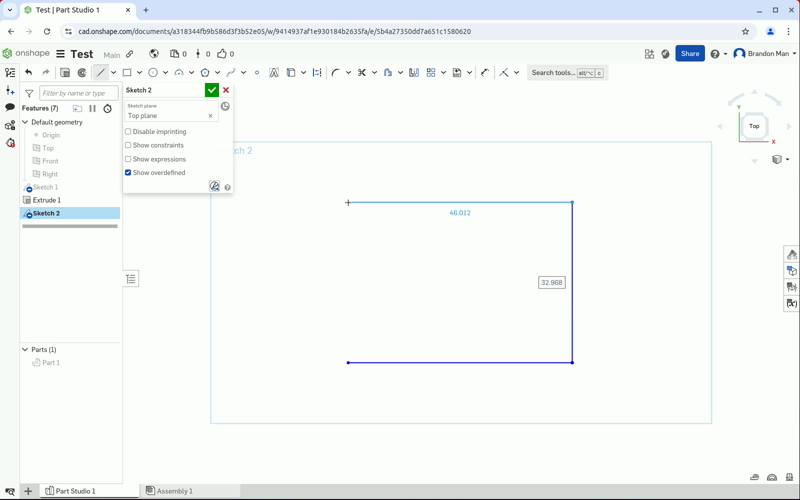
key_up(shift)
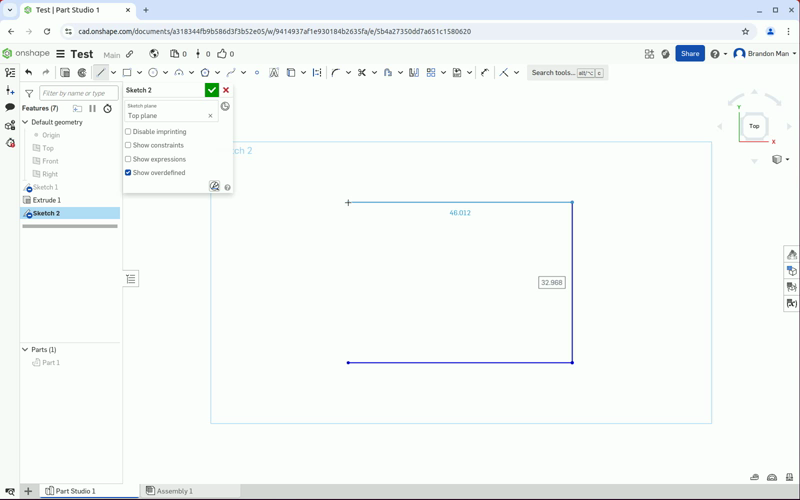
key_down(shift)
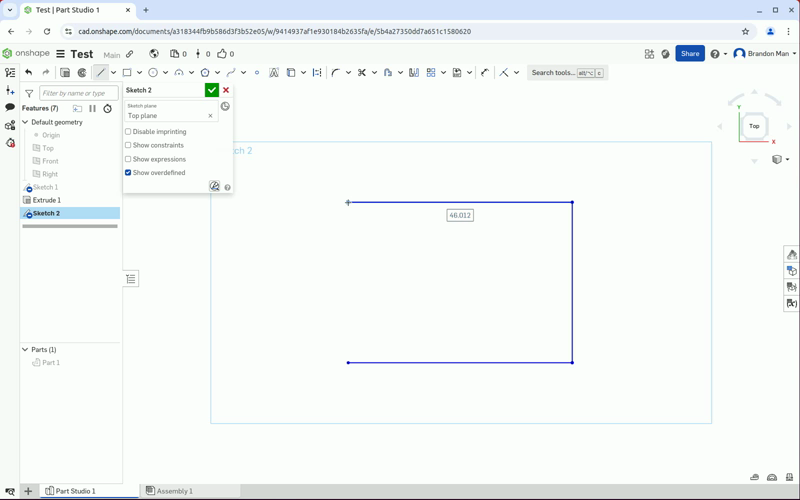
mouse_move(348, 362)
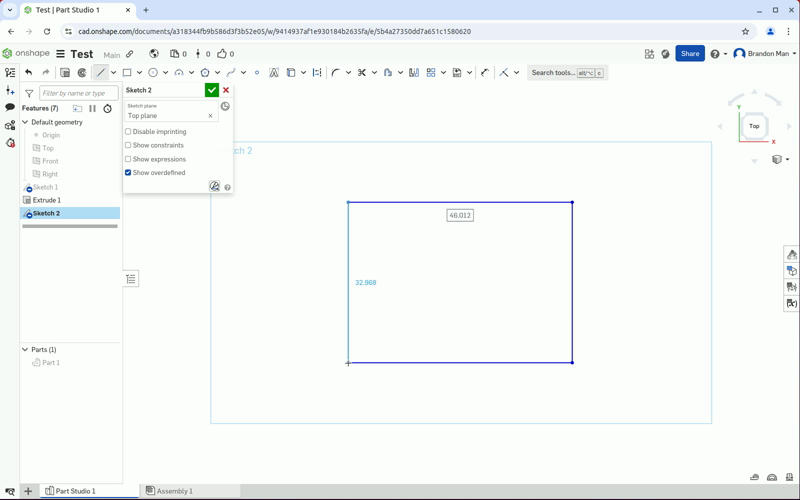
key_up(shift)
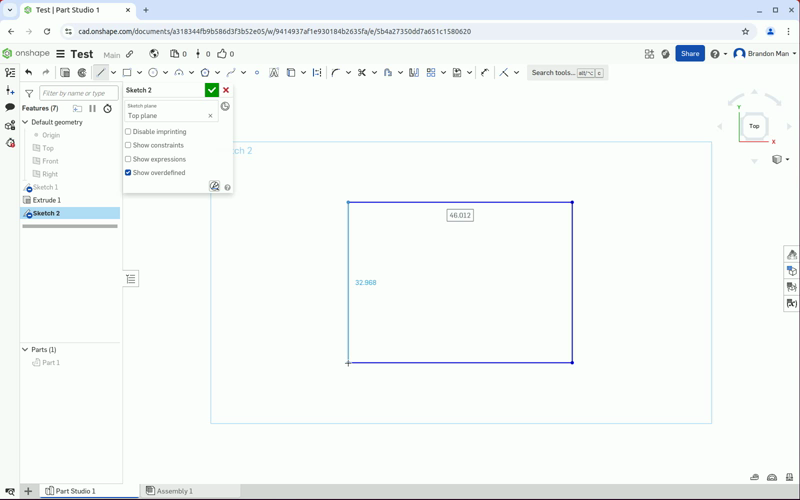
click(348, 362)
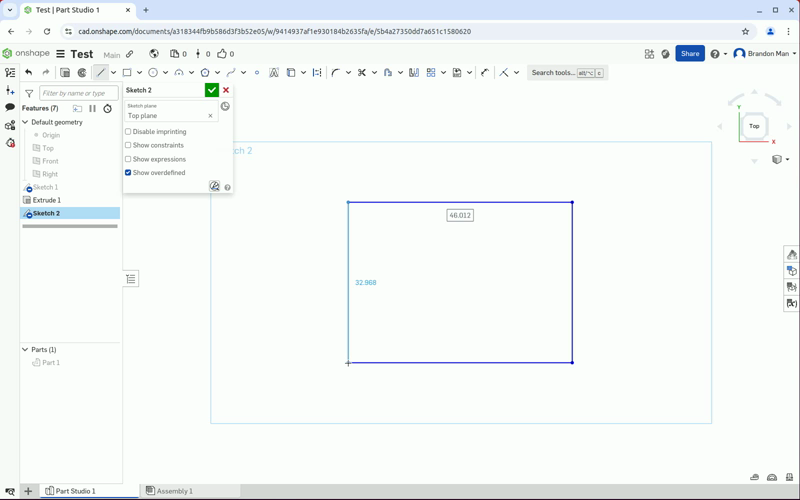
key(esc)
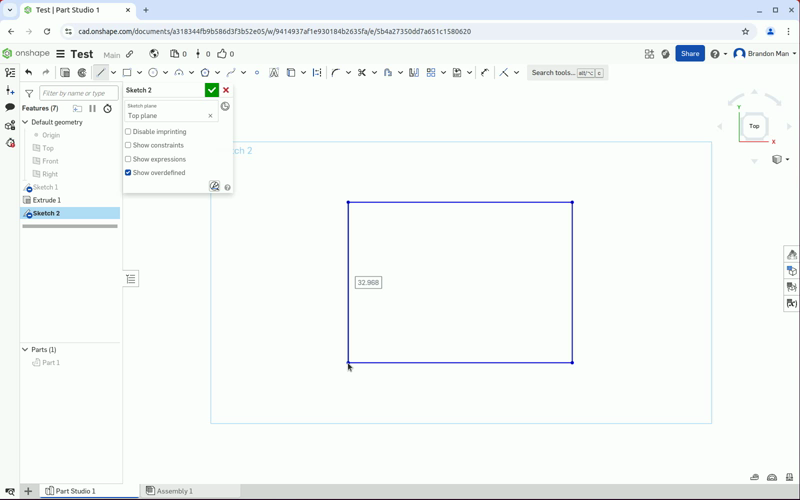
key(l)
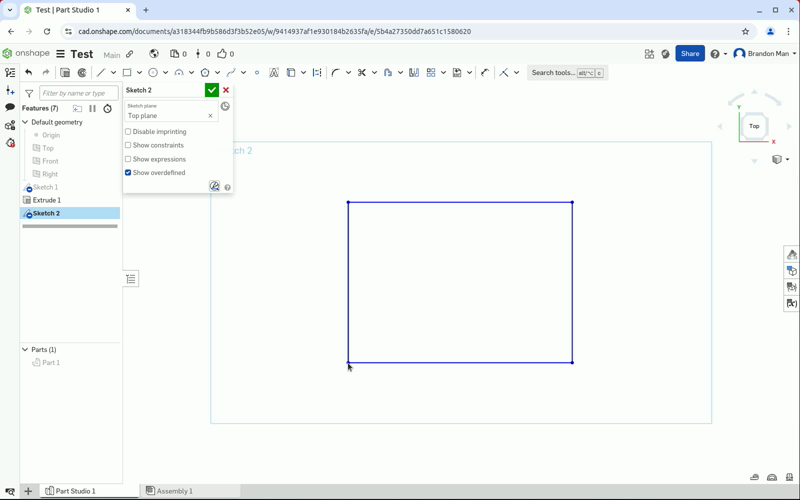
key_down(shift)
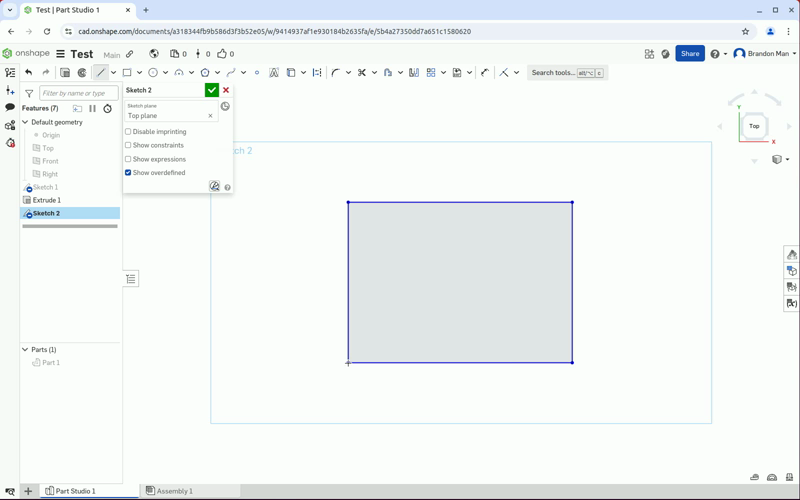
mouse_move(353, 355)
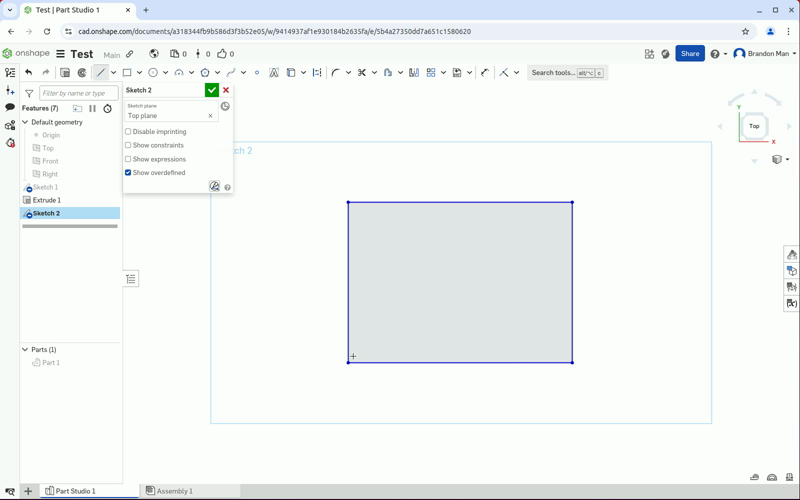
click(353, 355)
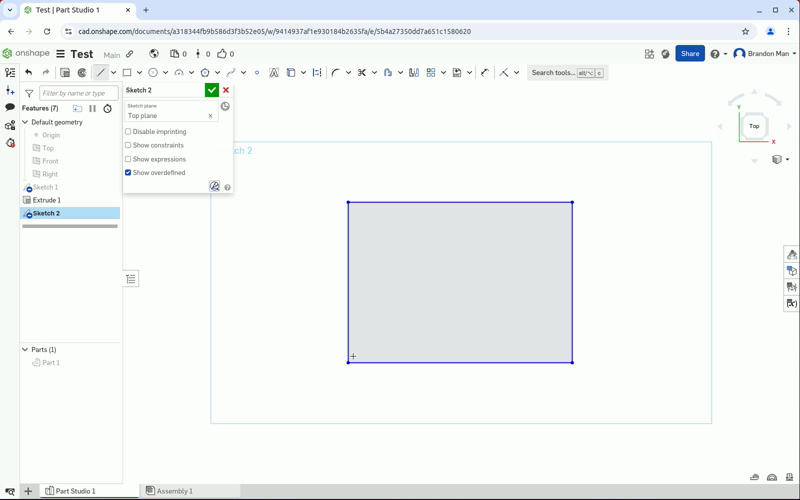
key_up(shift)
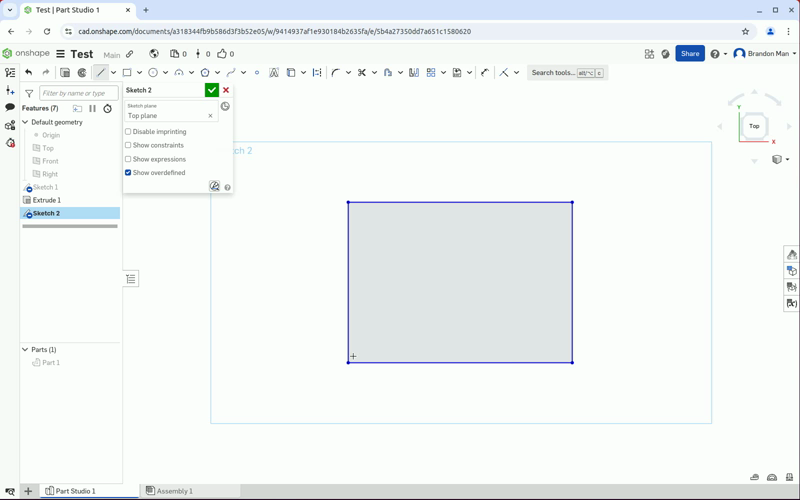
key_down(shift)
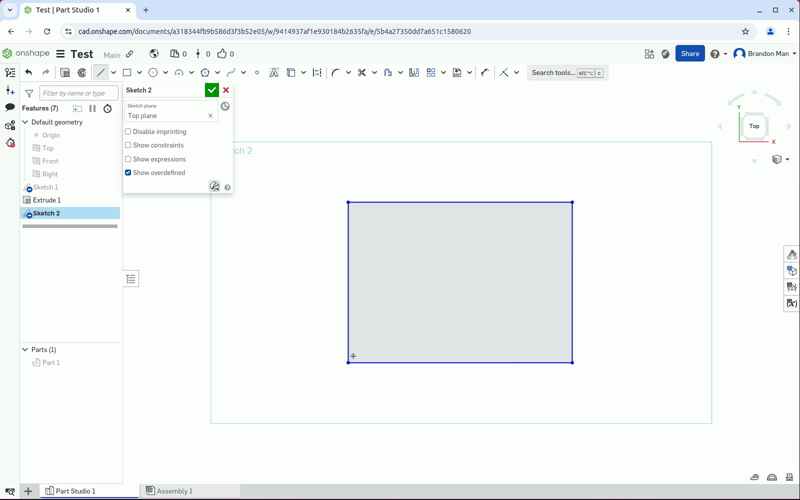
mouse_move(567, 355)
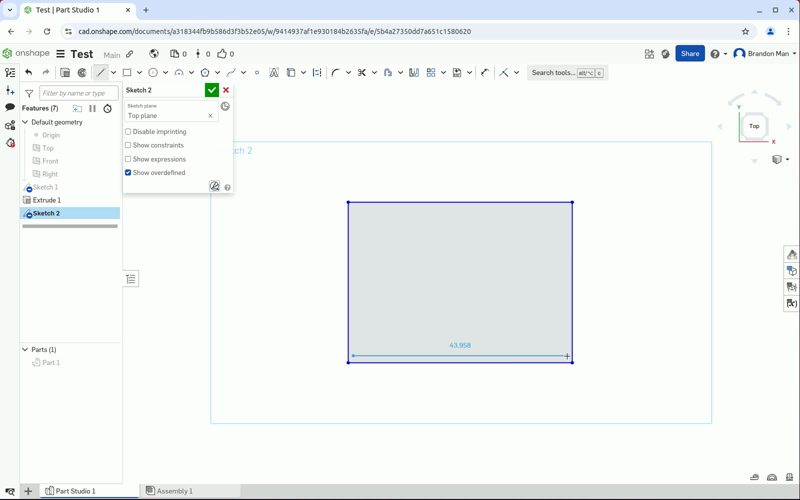
click(567, 355)
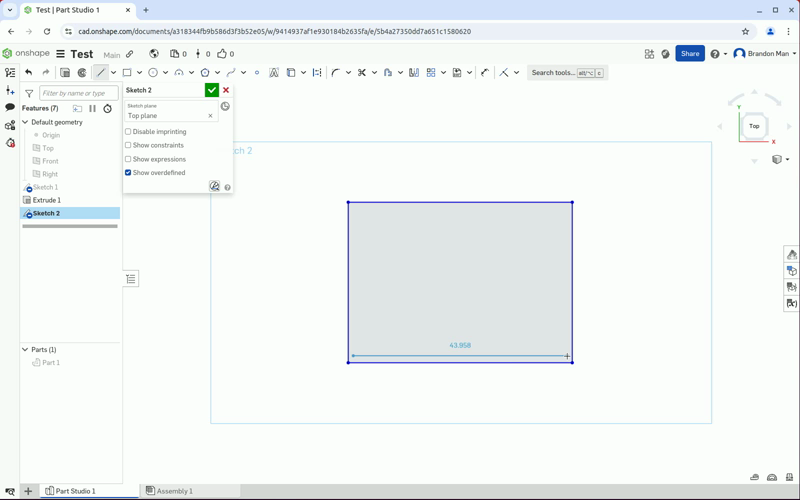
key_up(shift)
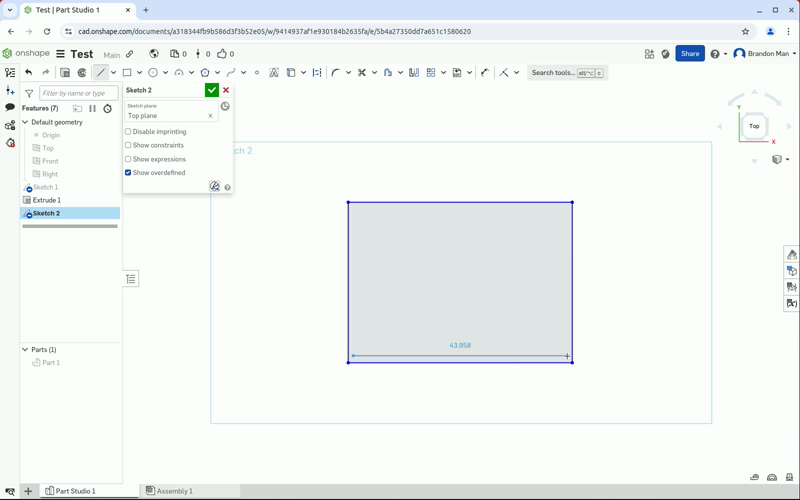
key_down(shift)
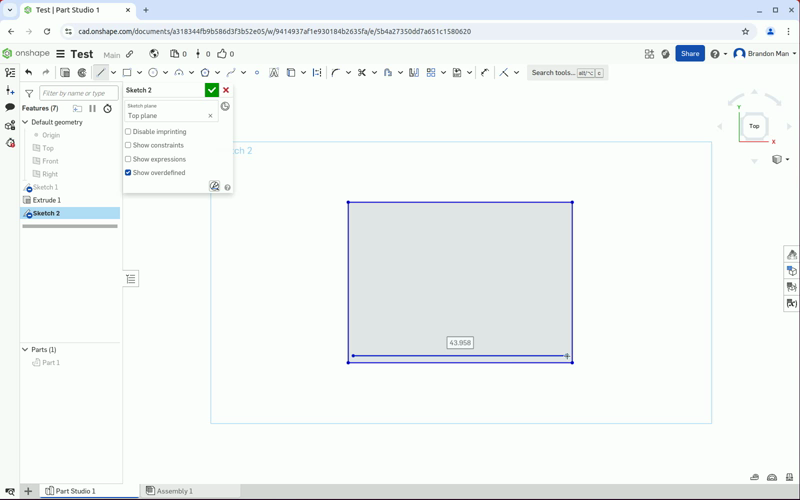
mouse_move(567, 209)
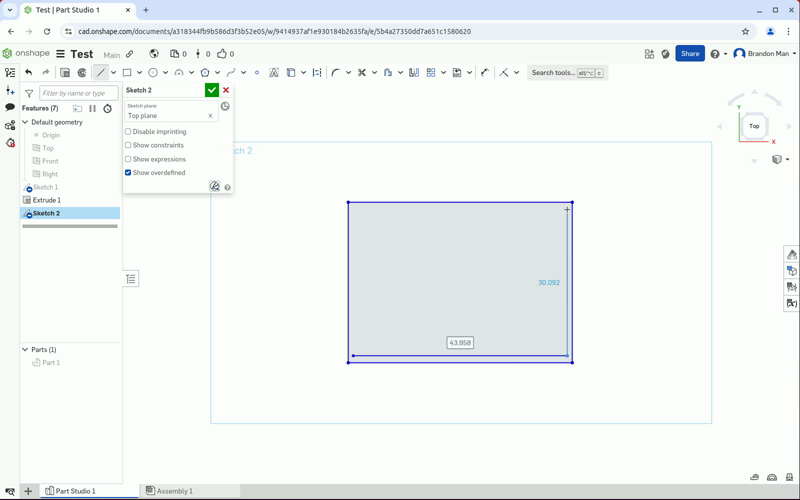
click(567, 209)
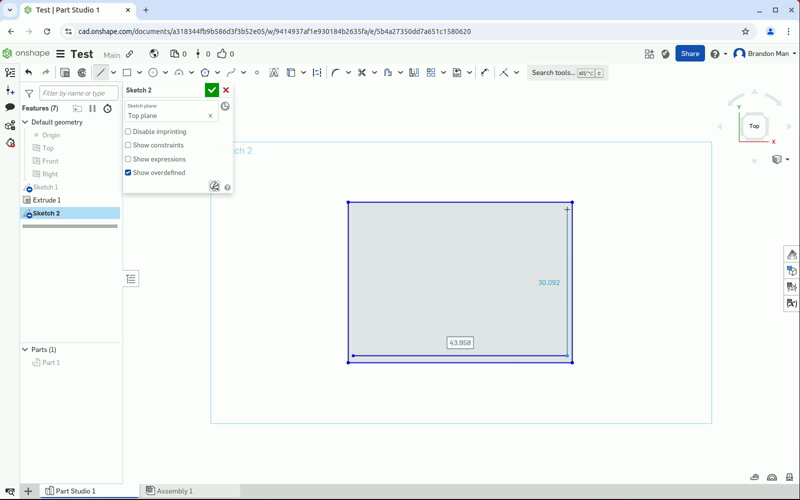
key_up(shift)
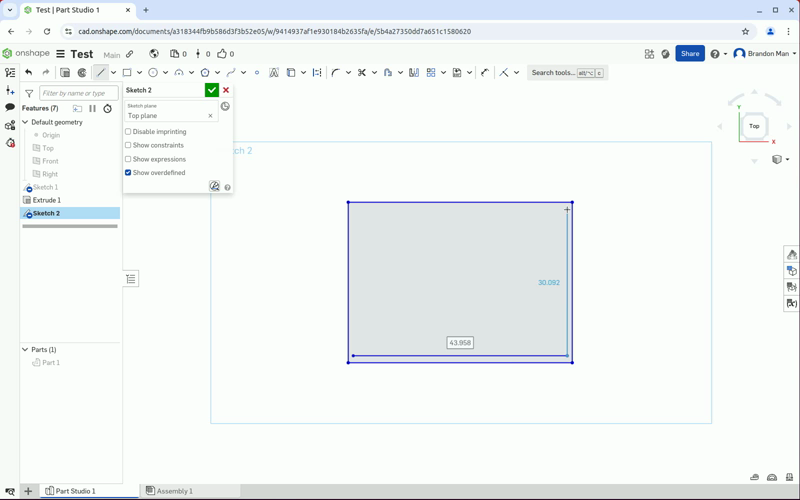
key_down(shift)
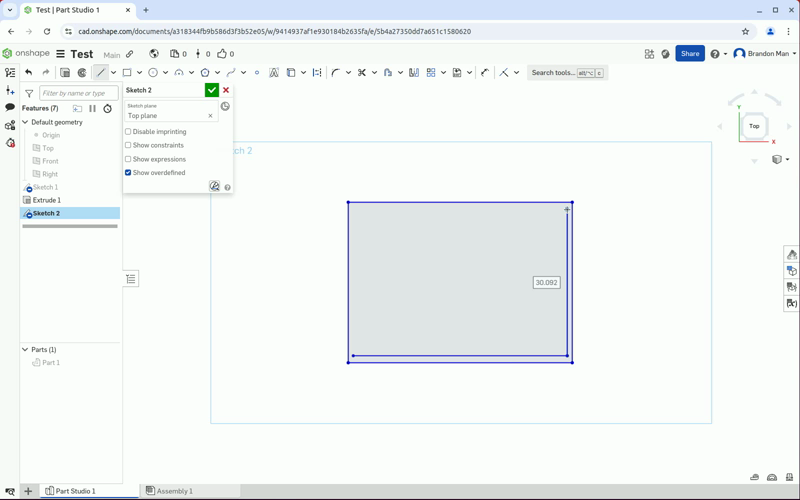
mouse_move(353, 209)
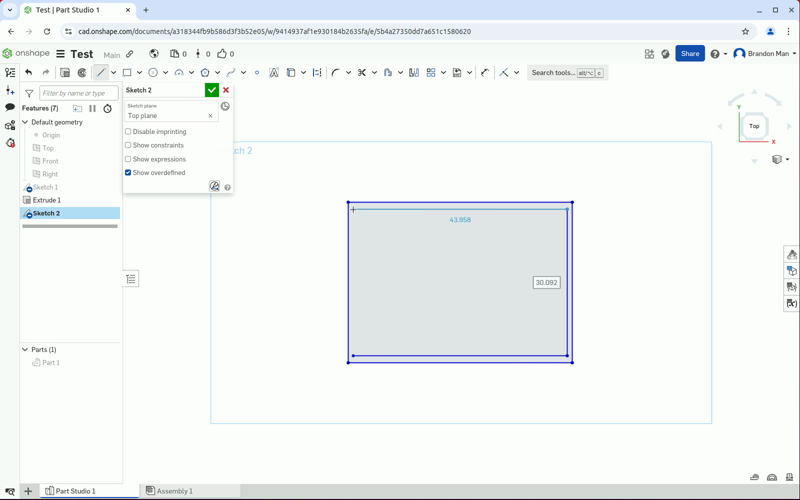
click(353, 209)
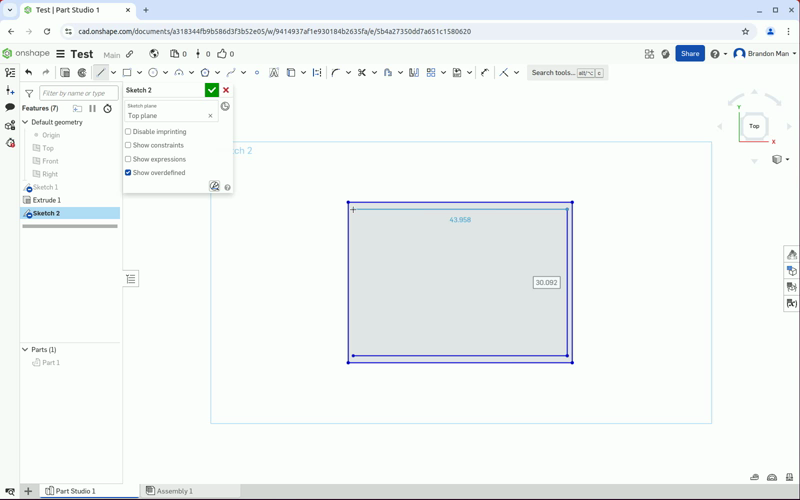
key_up(shift)
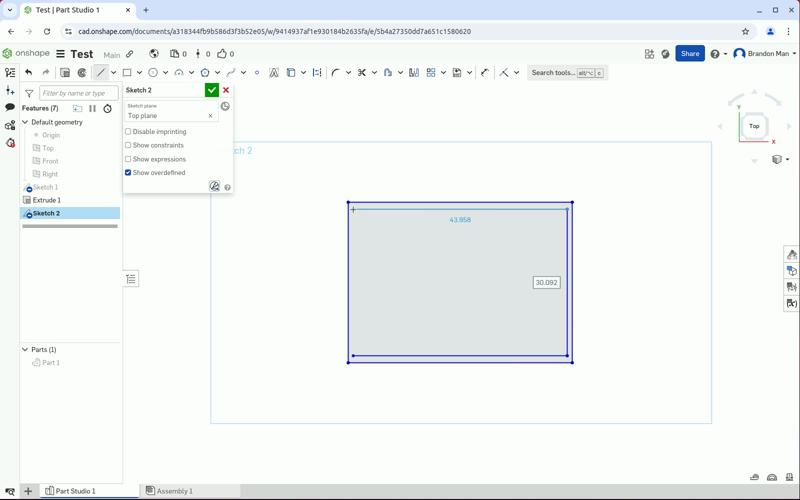
key_down(shift)
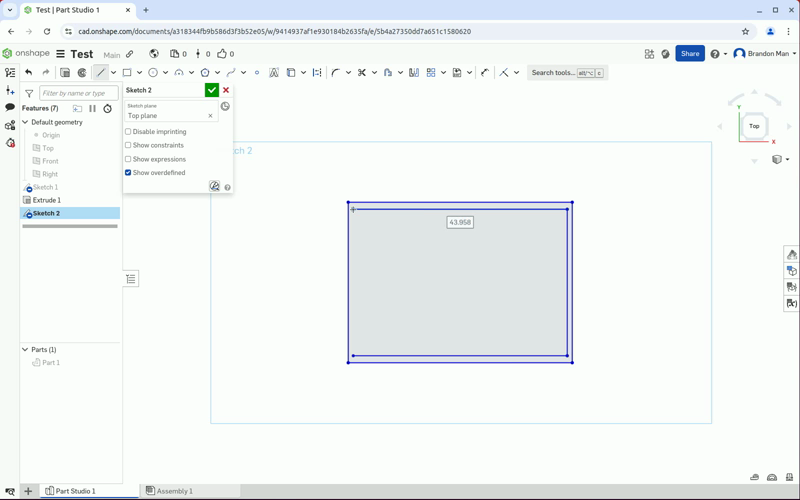
mouse_move(353, 355)
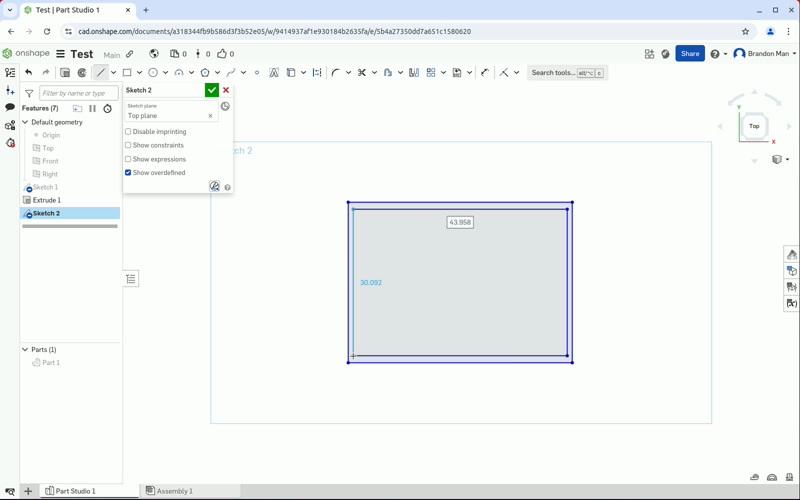
key_up(shift)
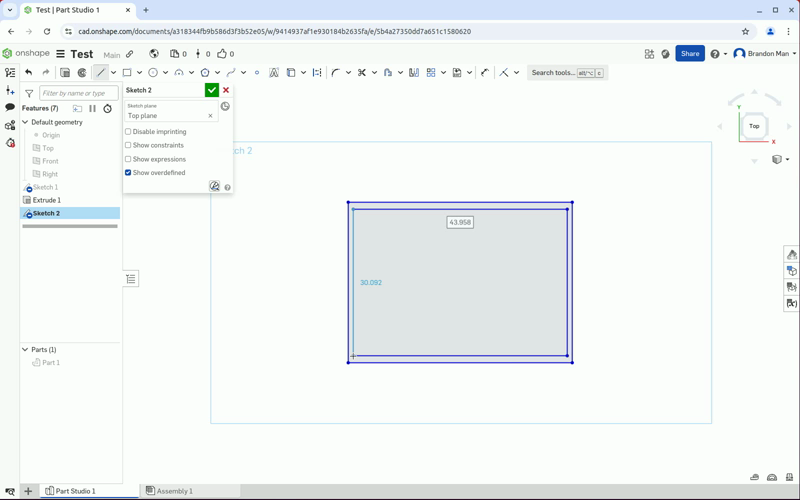
click(353, 355)
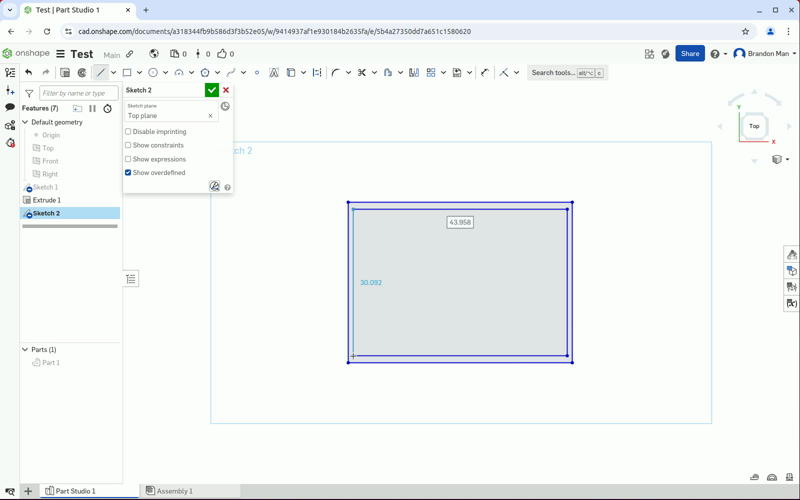
key(esc)
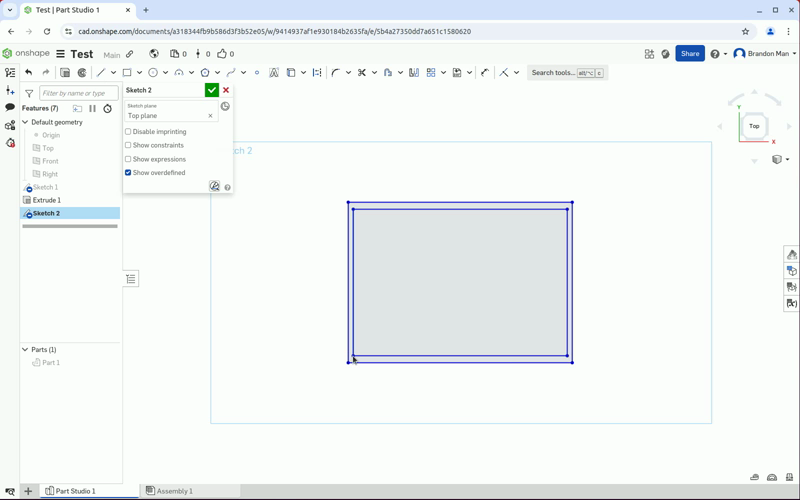
mouse_move(558, 206)
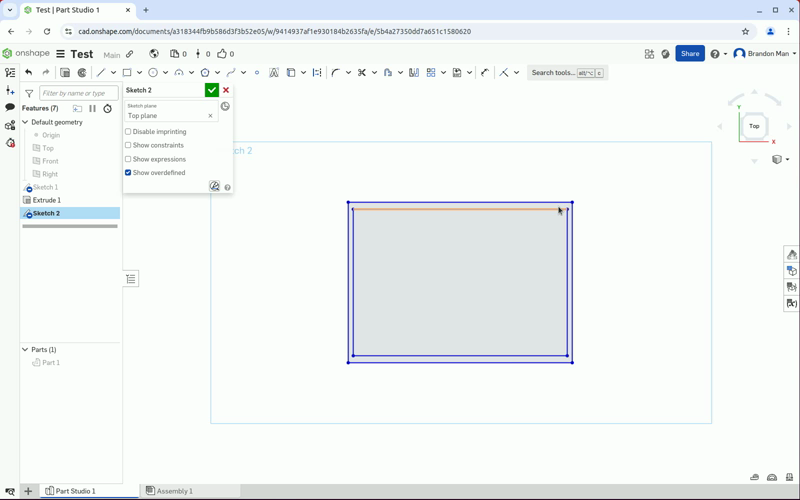
click(558, 206)
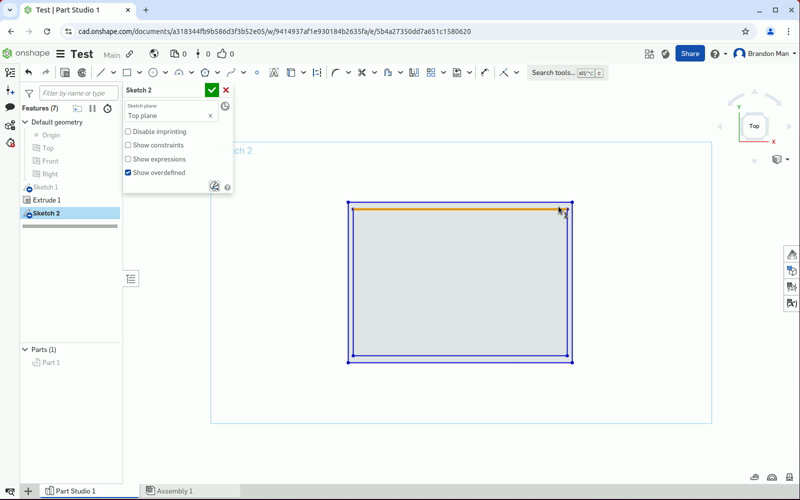
mouse_move(73, 352)
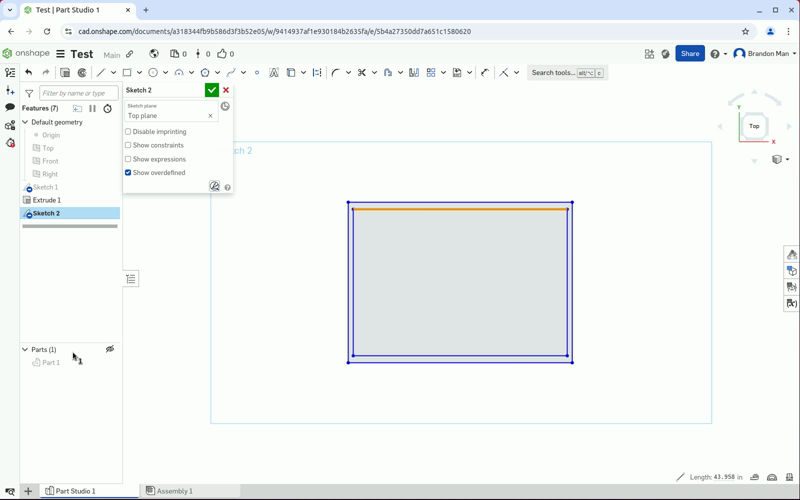
key(shift+y)
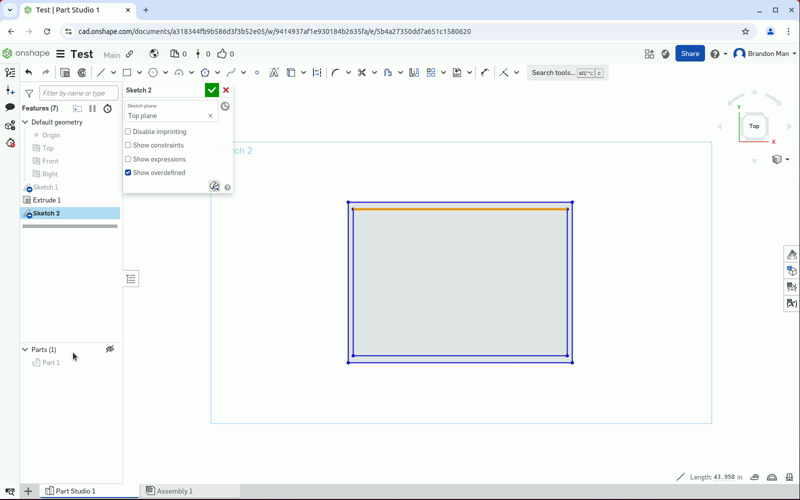
key(shift+e)
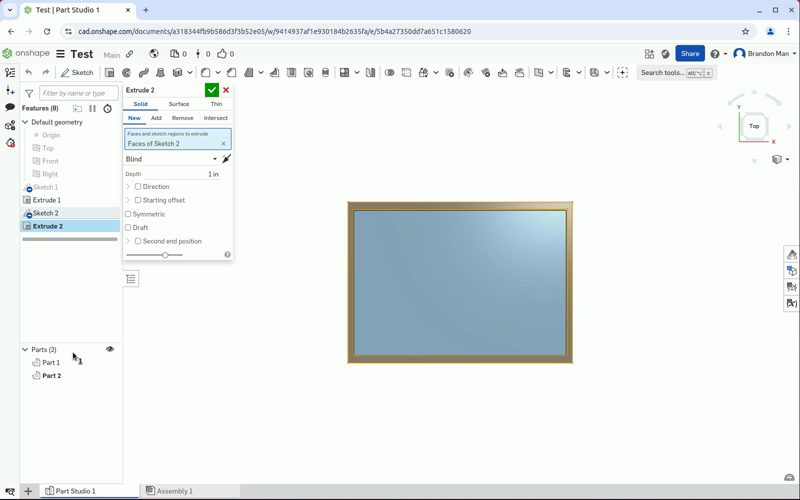
mouse_move(143, 106)
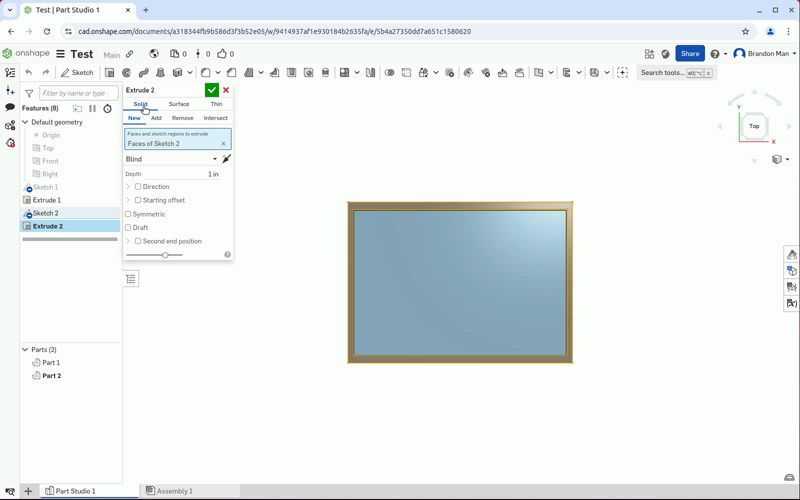
click(143, 106)
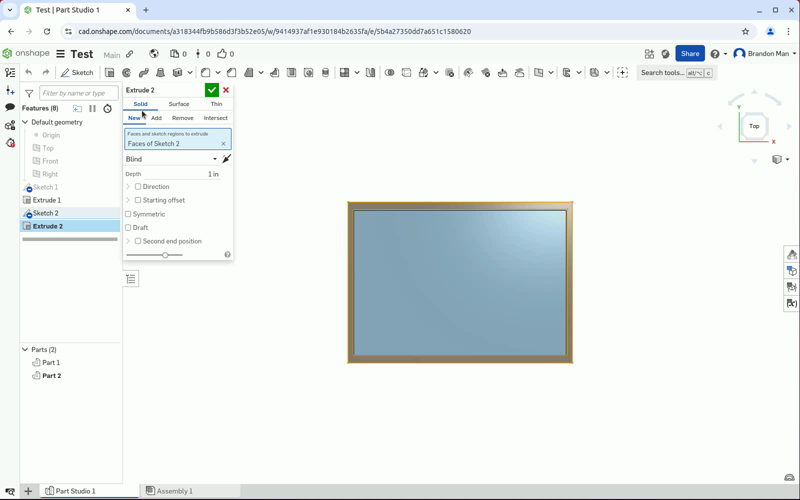
mouse_move(137, 120)
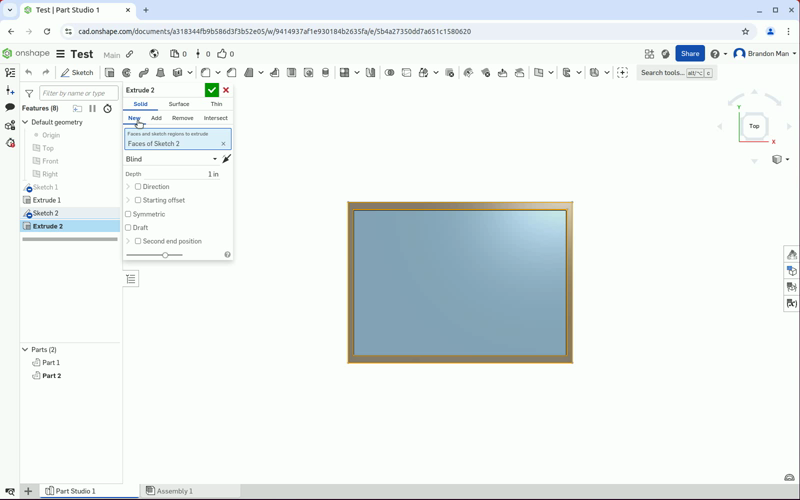
click(137, 120)
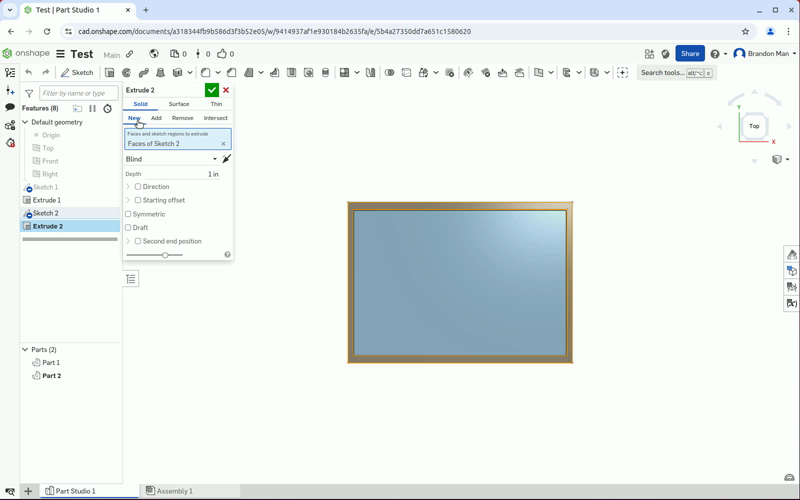
key(tab, 4)
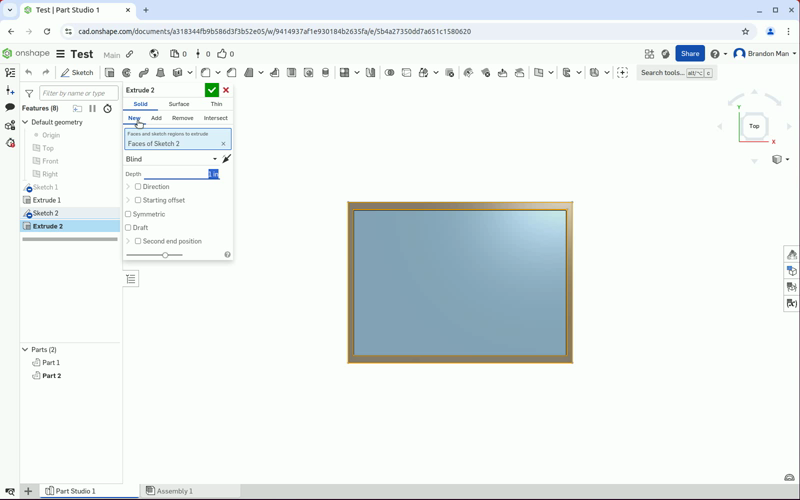
text(-4.574)
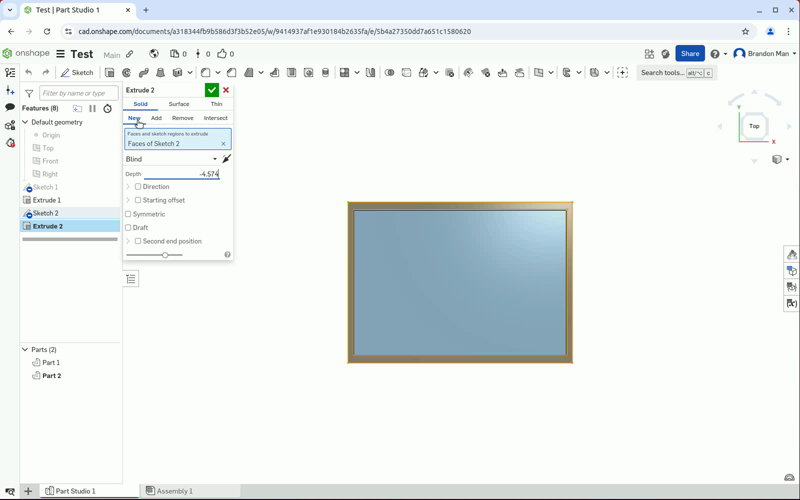
key(enter)
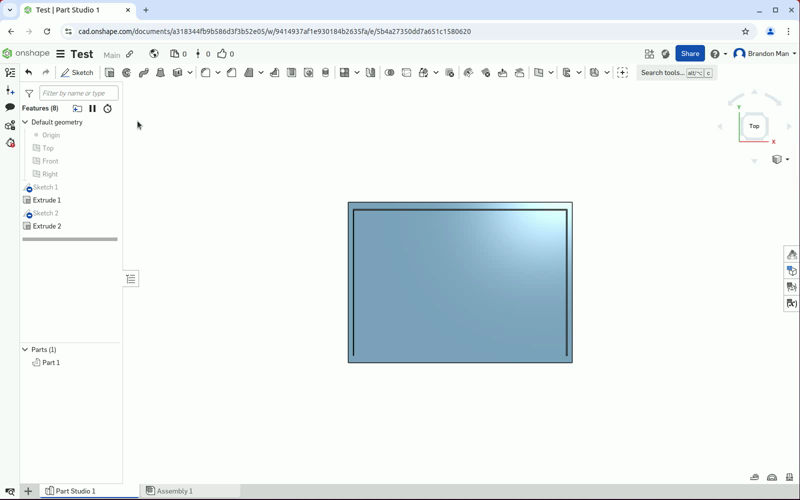
key(shift+h)
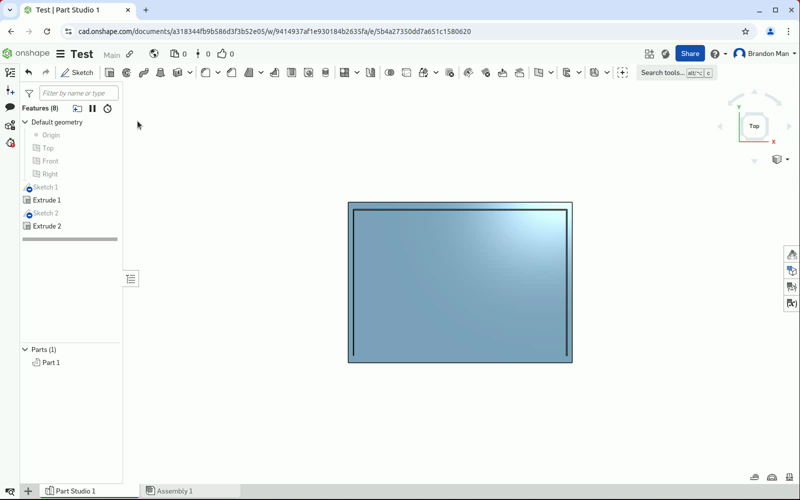
key(shift+h)
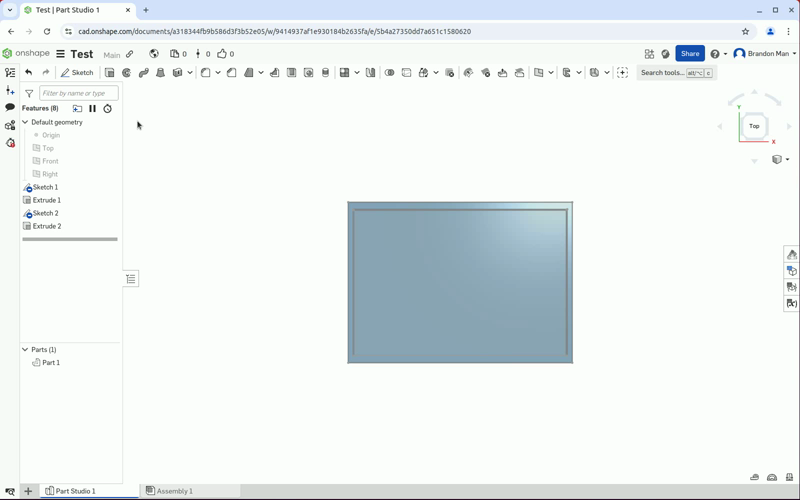
key(shift+7)
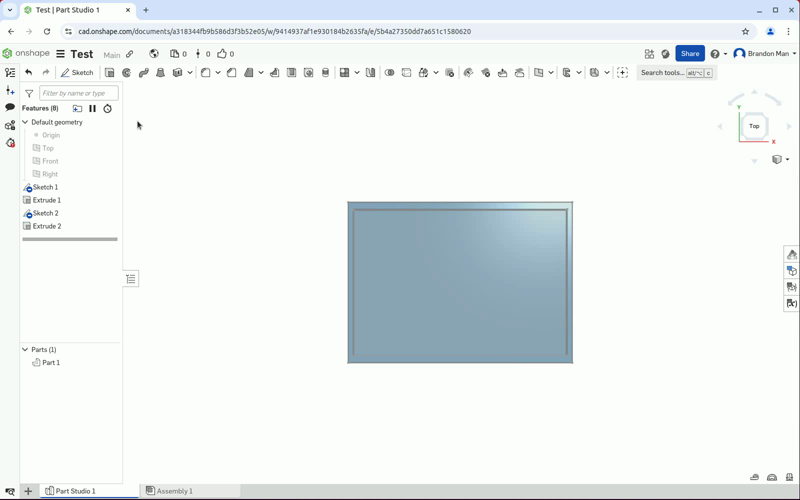
key(up, 3)
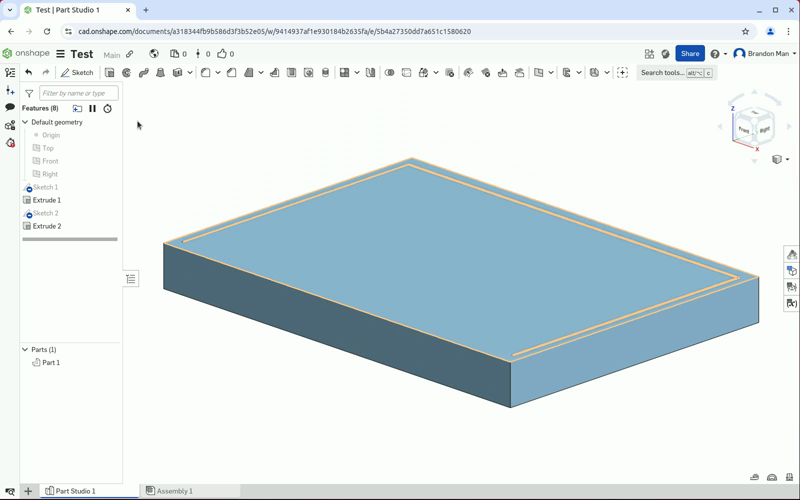
key(left, 3)
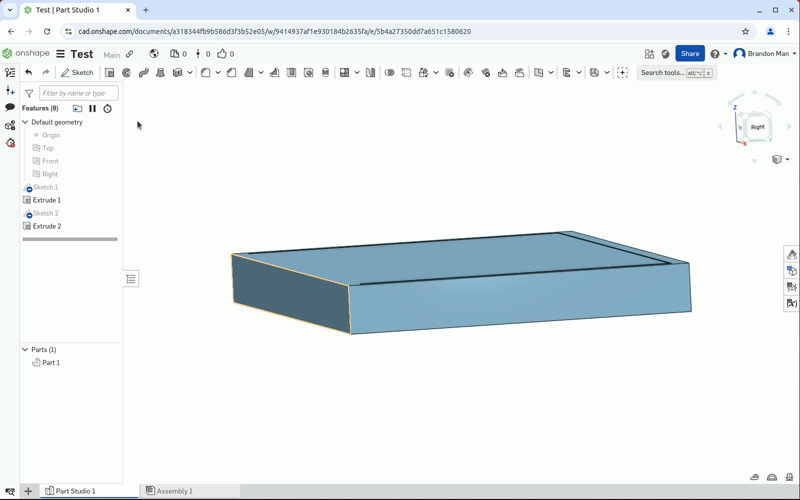
key(right, 3)
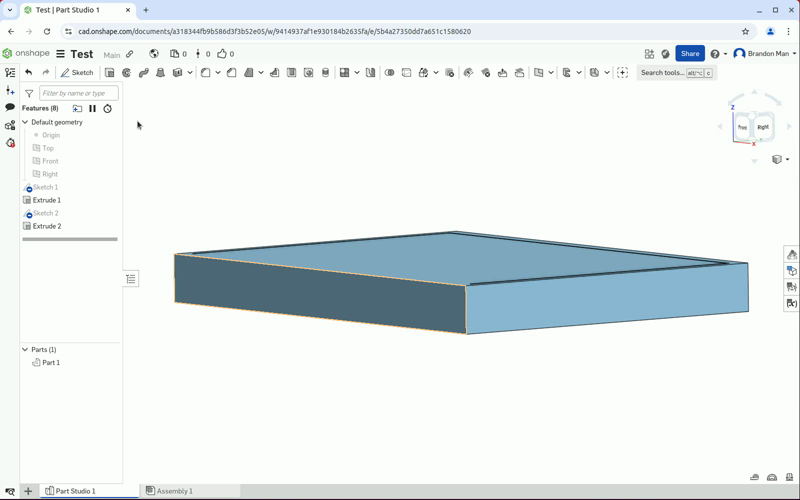
key(down, 3)
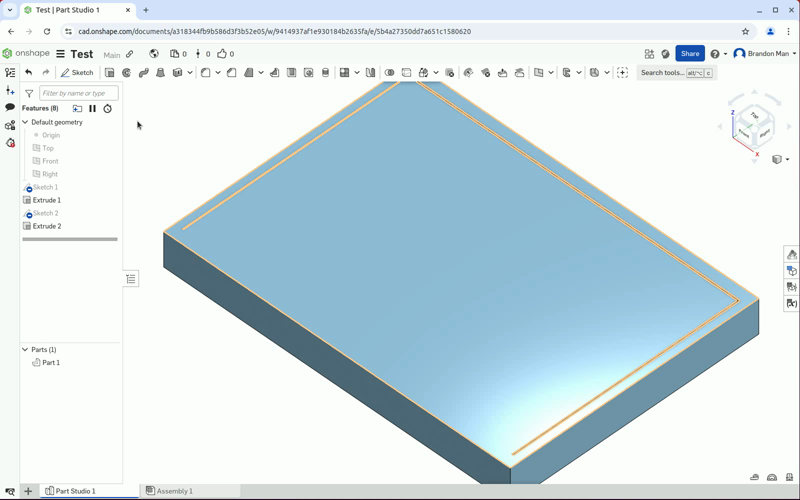
mouse_move(73, 189)
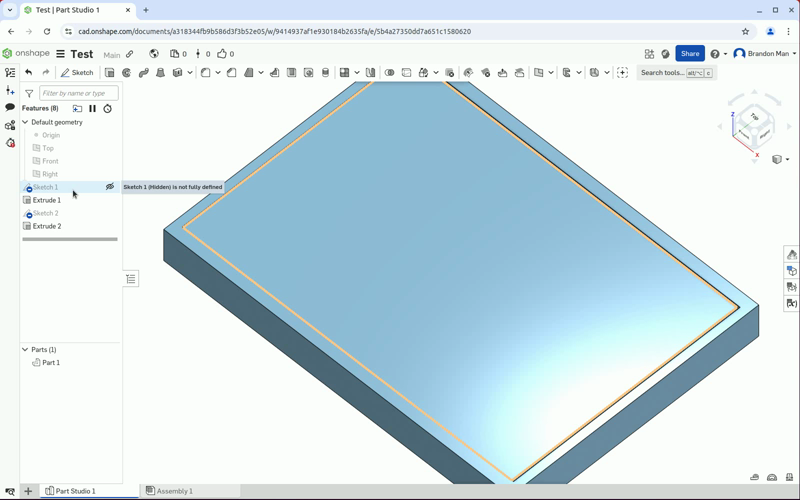
click(73, 189)